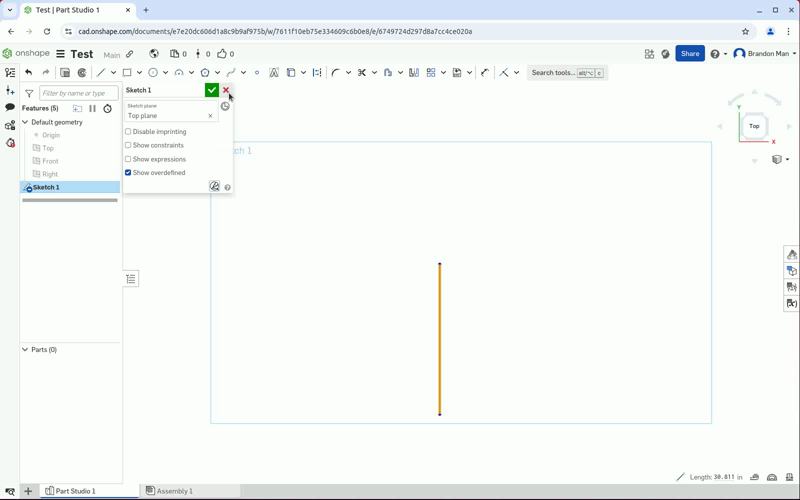
key(shift+h)
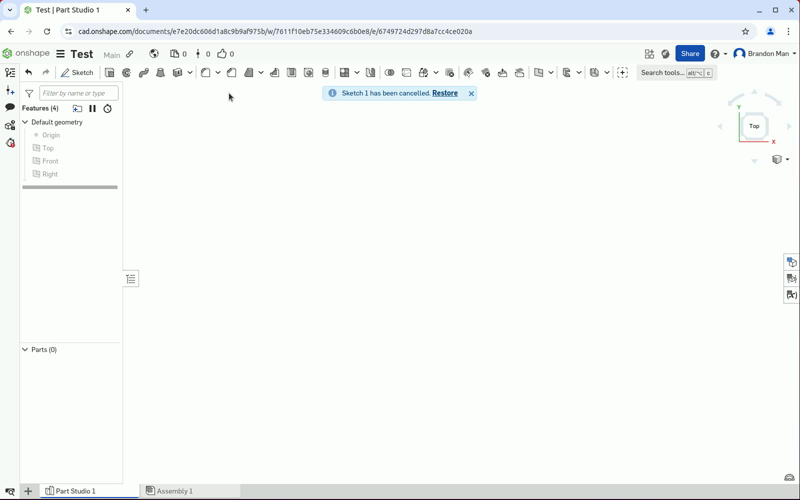
mouse_move(73, 352)
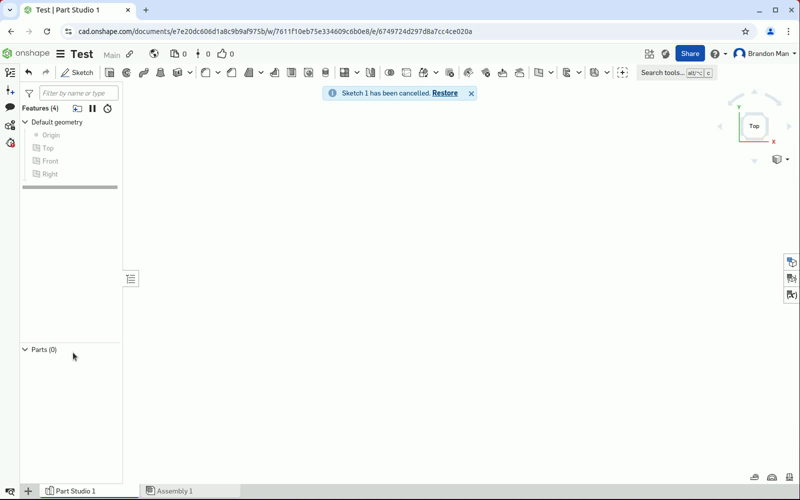
key(y)
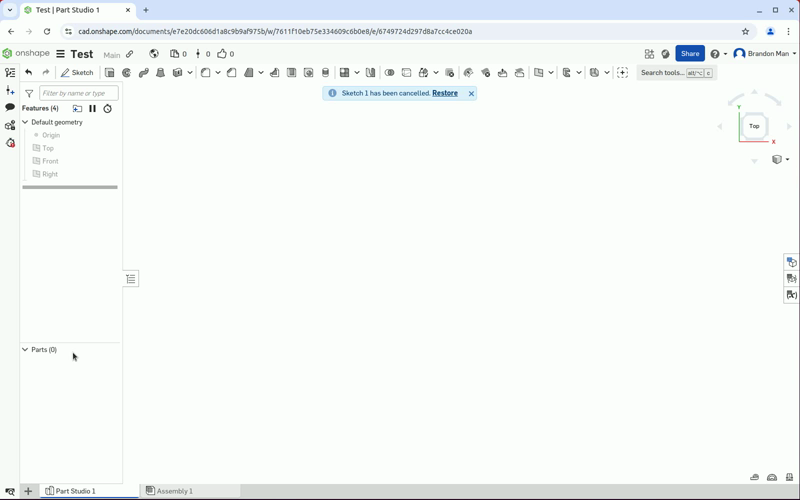
key(shift+p)
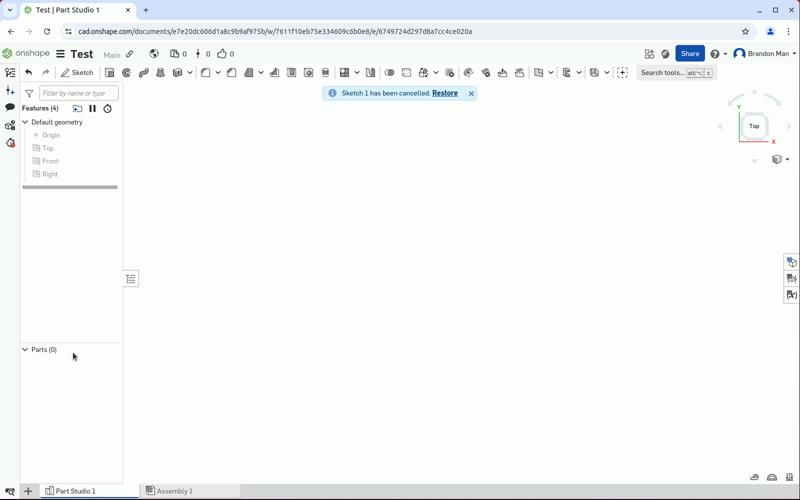
key(space)
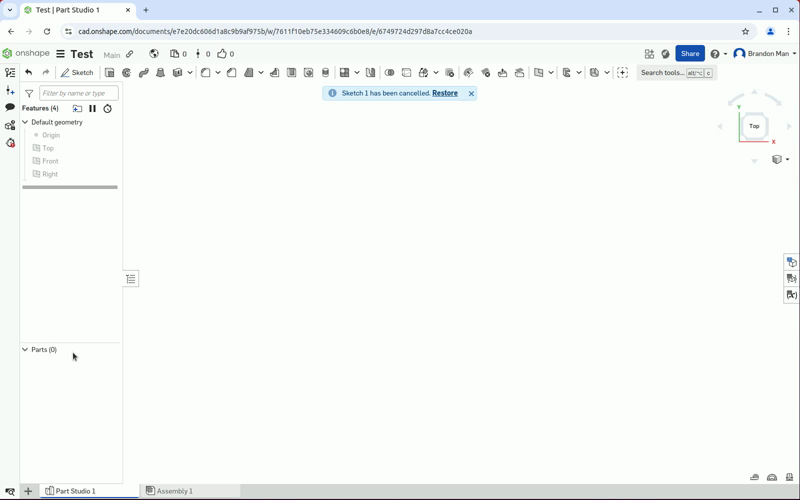
key_down(shift)
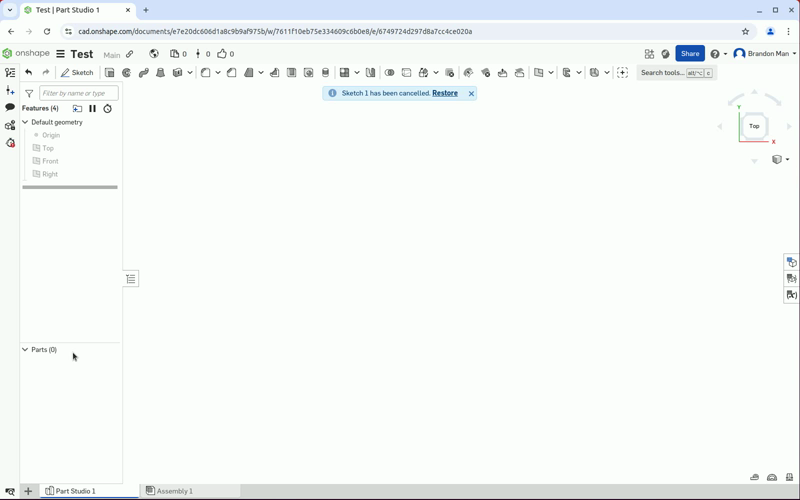
key(up)
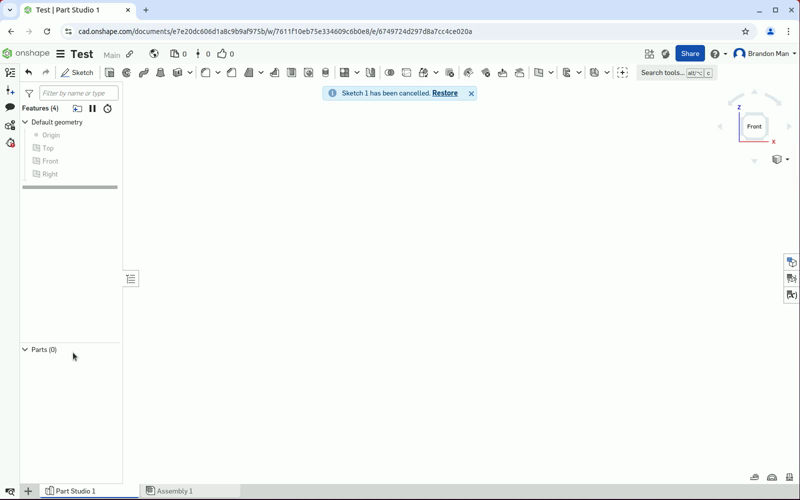
key_up(shift)
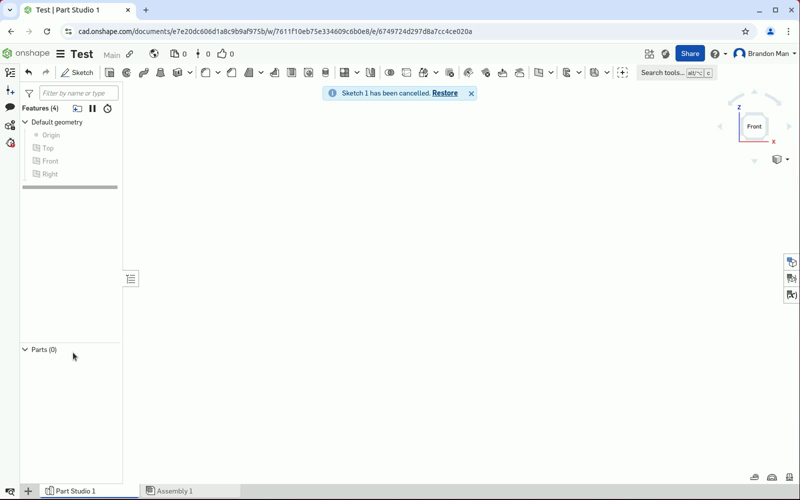
mouse_move(73, 352)
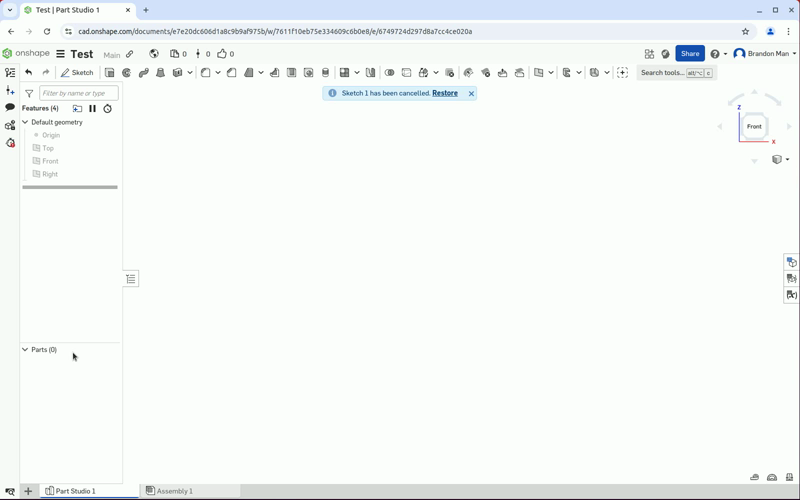
key(shift+y)
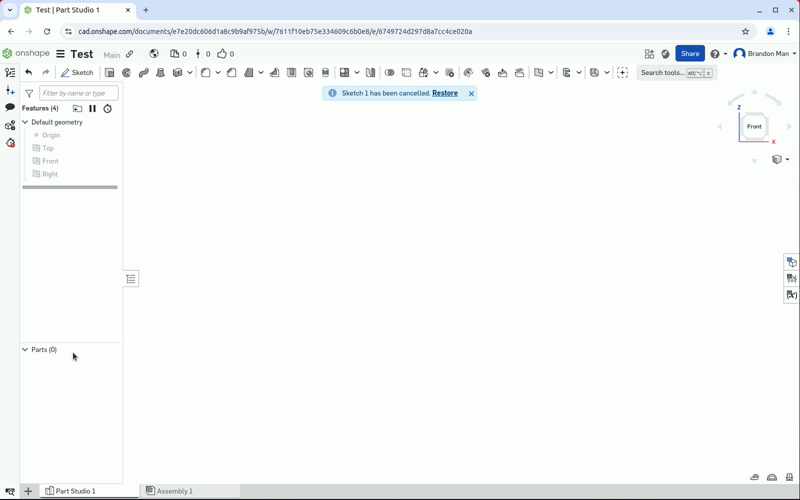
key(shift+s)
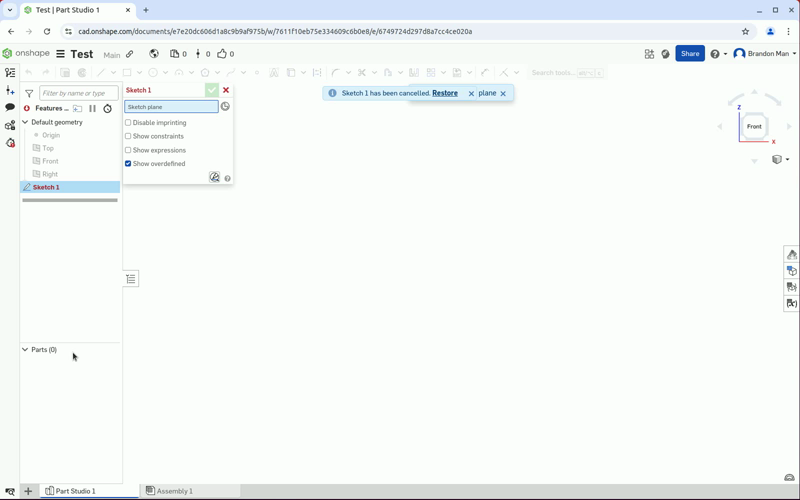
mouse_move(73, 163)
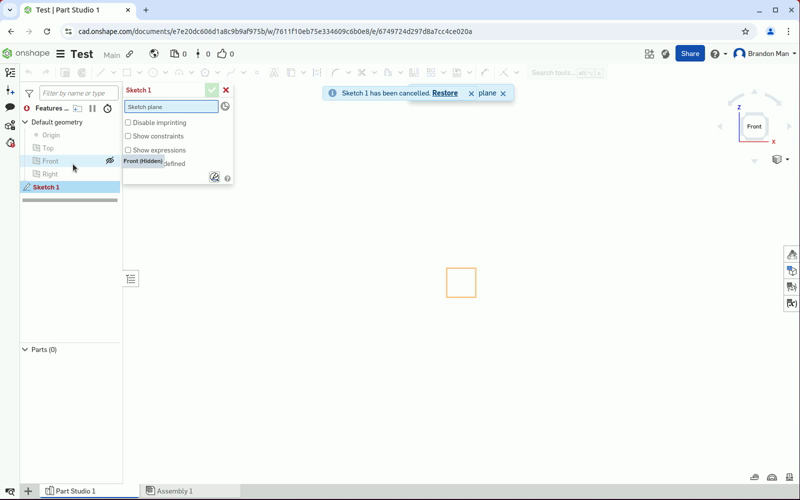
click(73, 163)
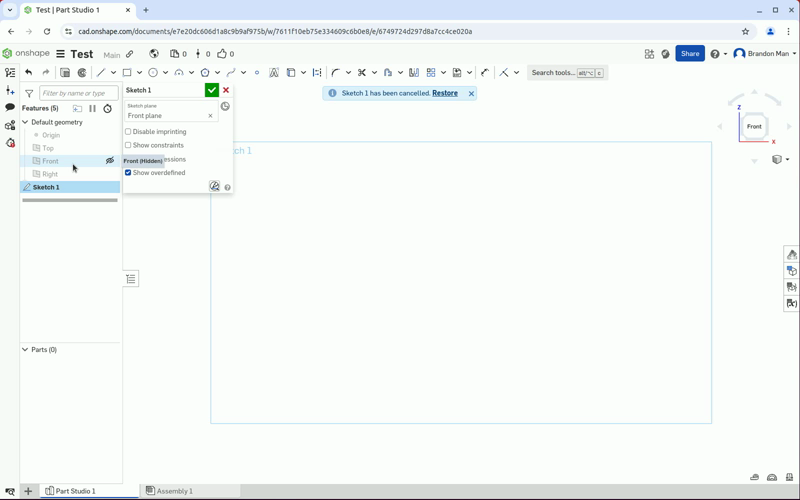
mouse_move(73, 352)
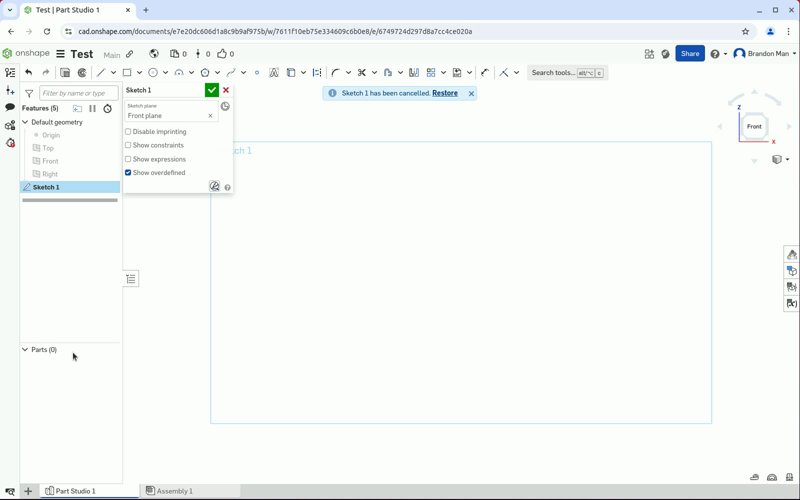
key(y)
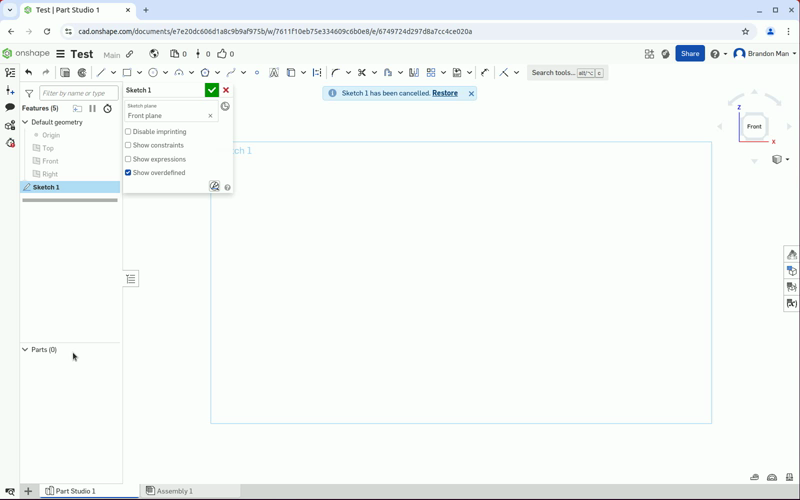
key(l)
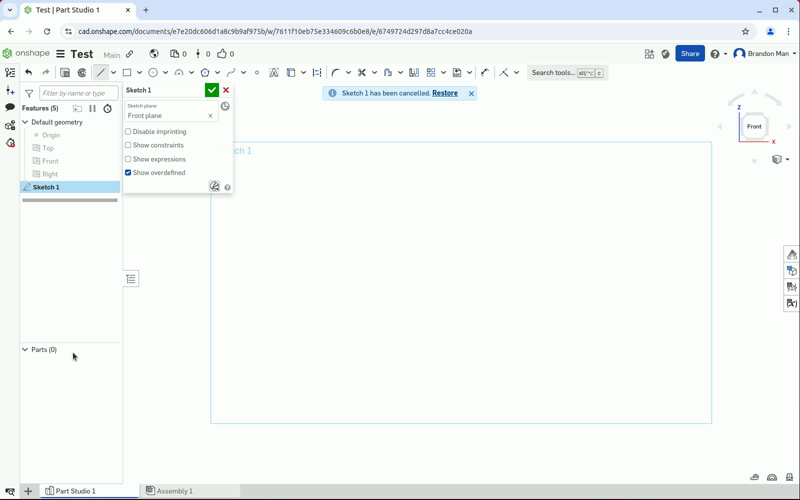
key_down(shift)
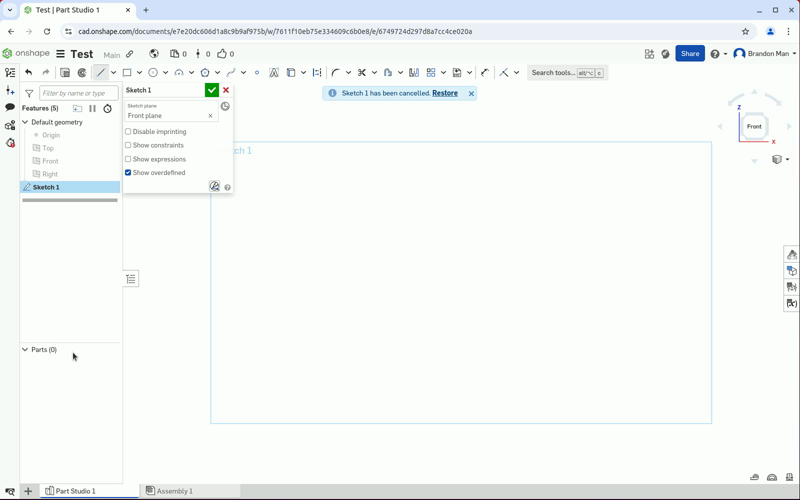
mouse_move(405, 324)
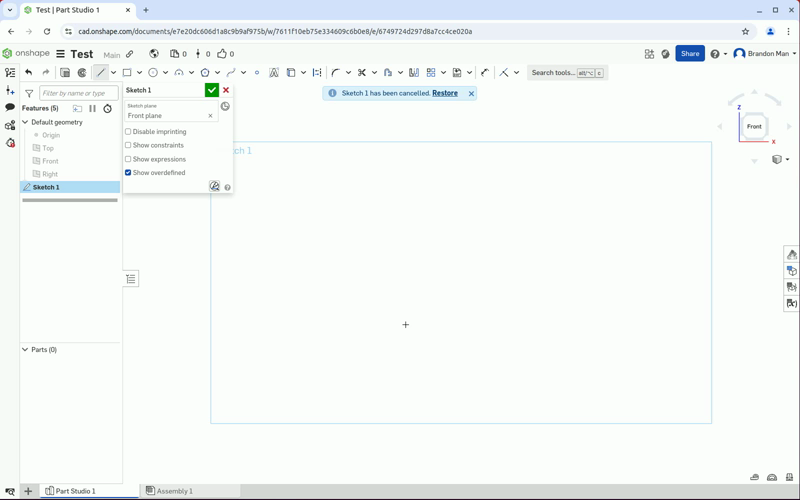
click(405, 324)
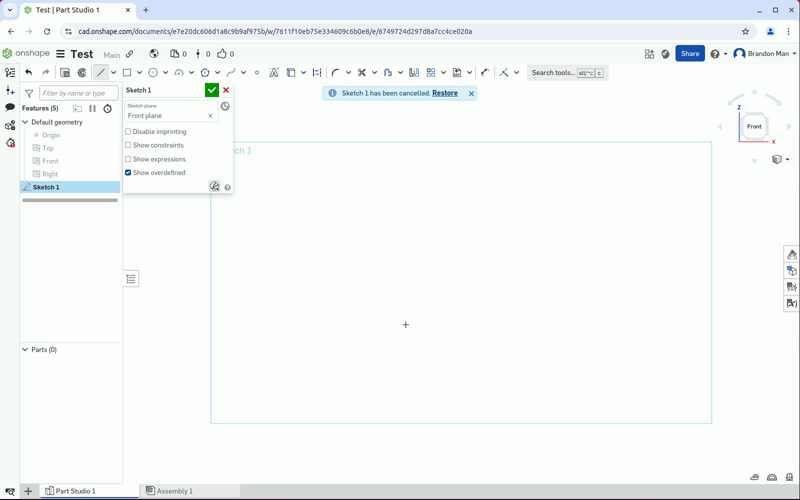
key_up(shift)
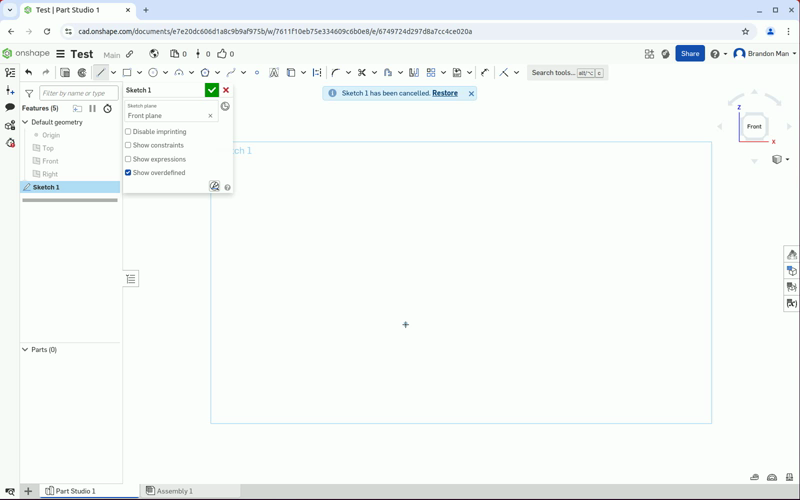
key_down(shift)
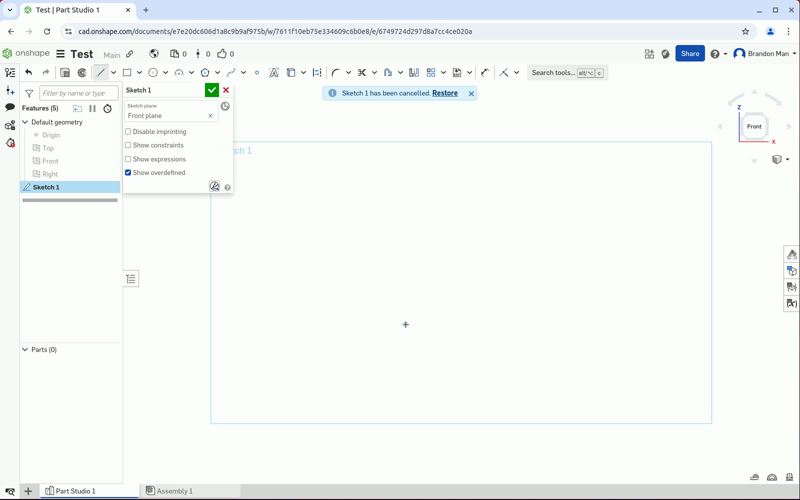
mouse_move(435, 324)
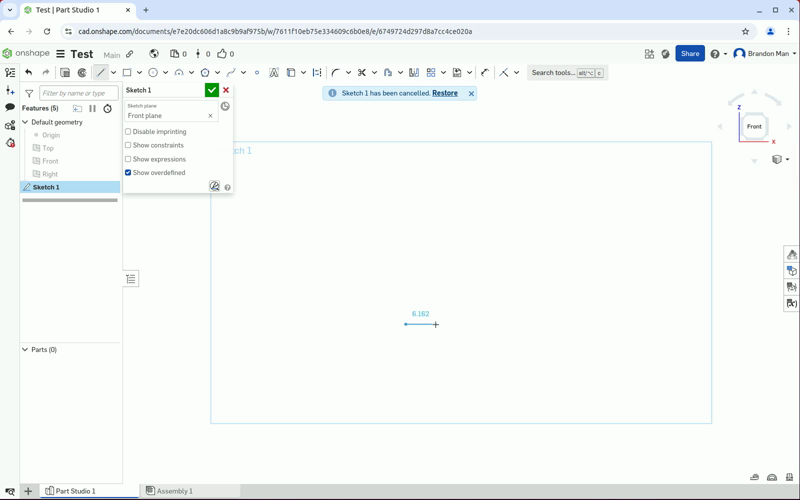
mouse_move(457, 324)
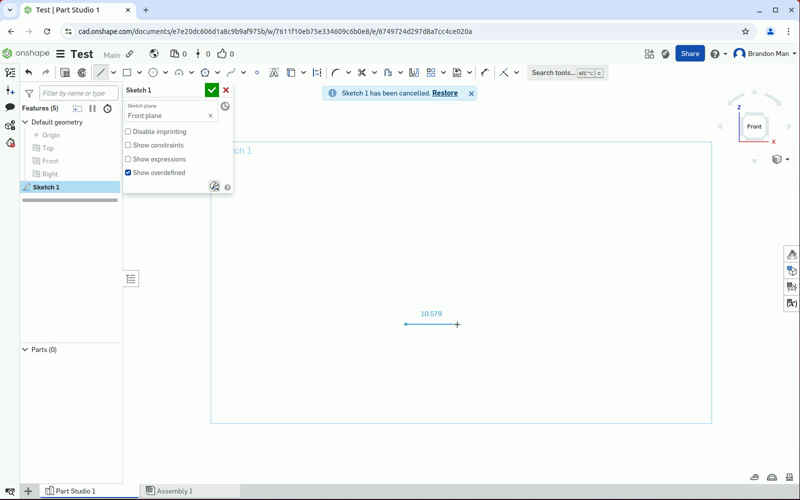
click(457, 324)
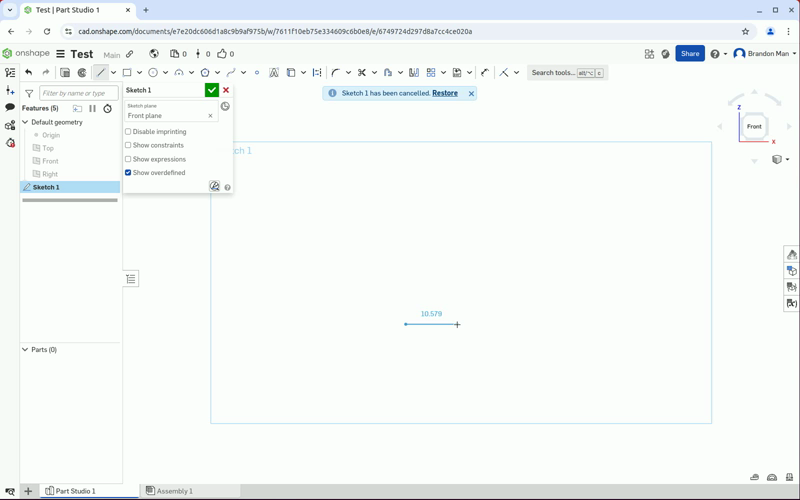
key_up(shift)
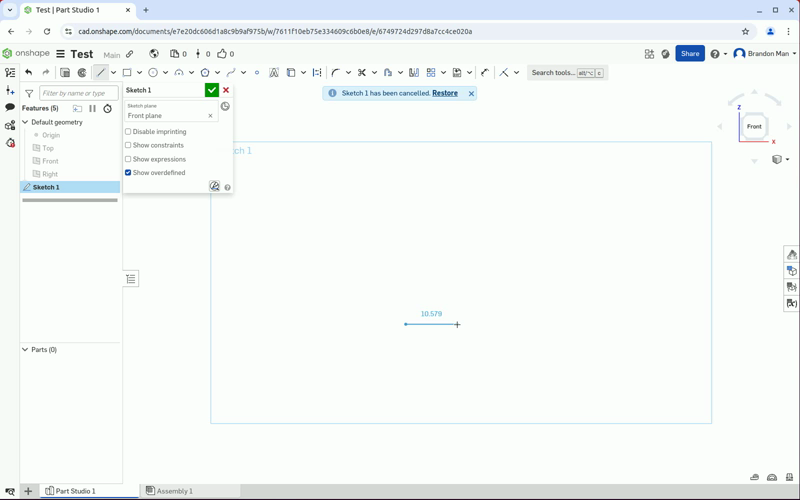
key_down(shift)
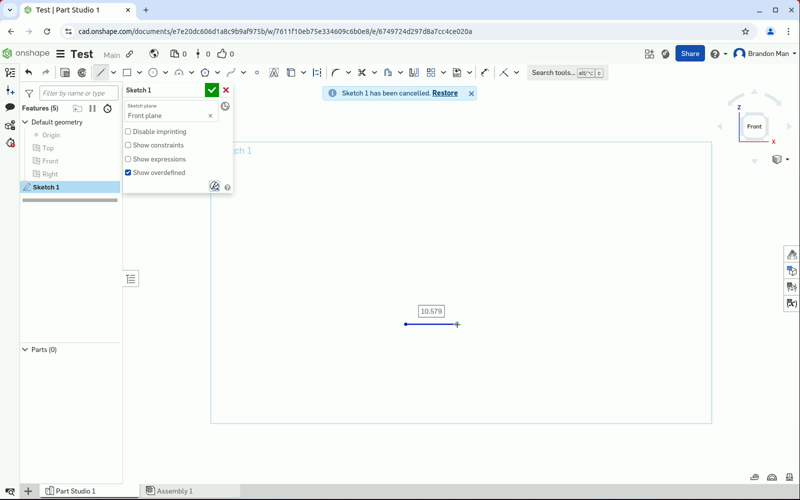
mouse_move(457, 170)
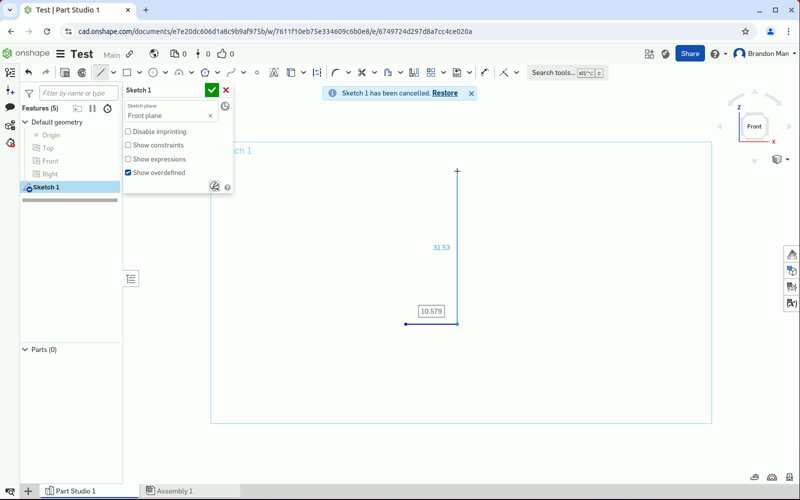
click(457, 170)
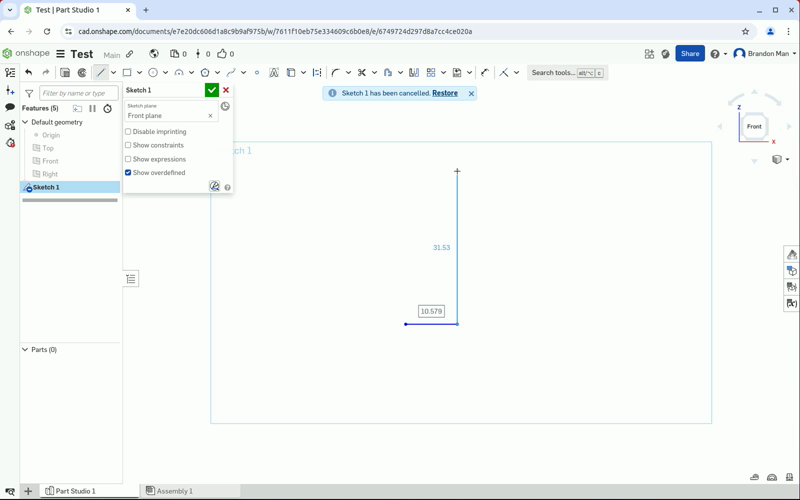
key_up(shift)
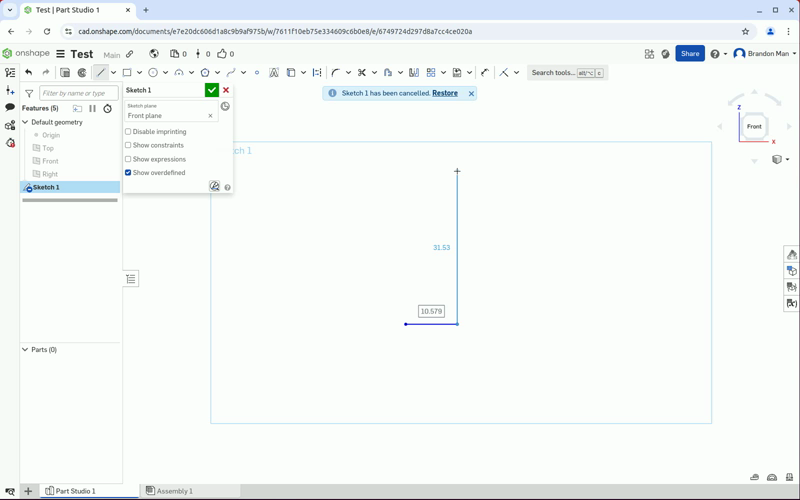
key_down(shift)
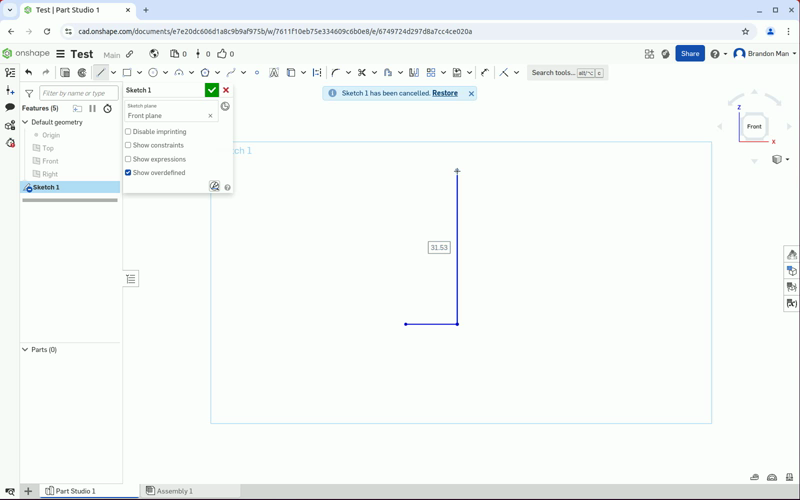
mouse_move(487, 170)
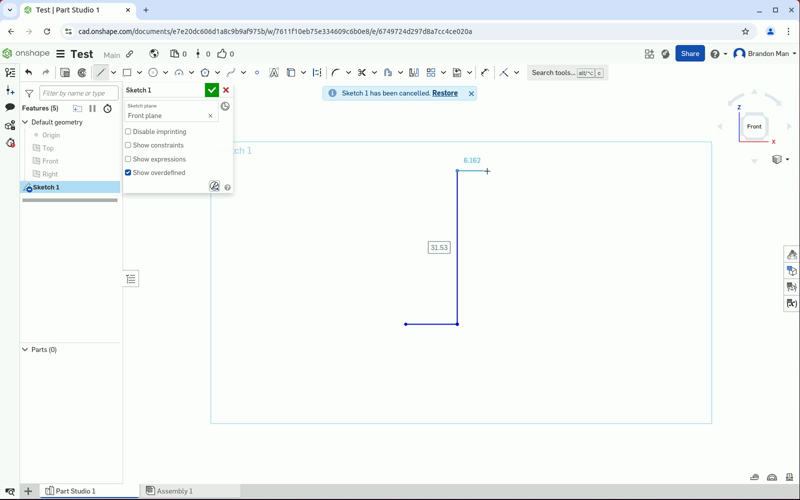
mouse_move(405, 170)
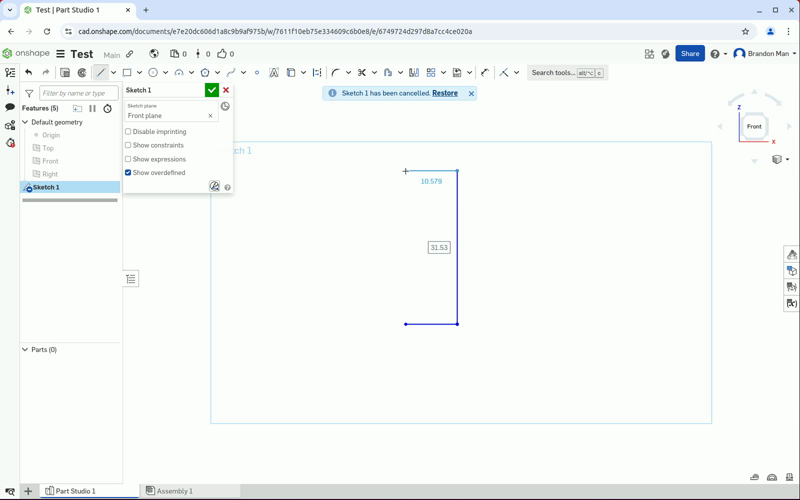
click(405, 170)
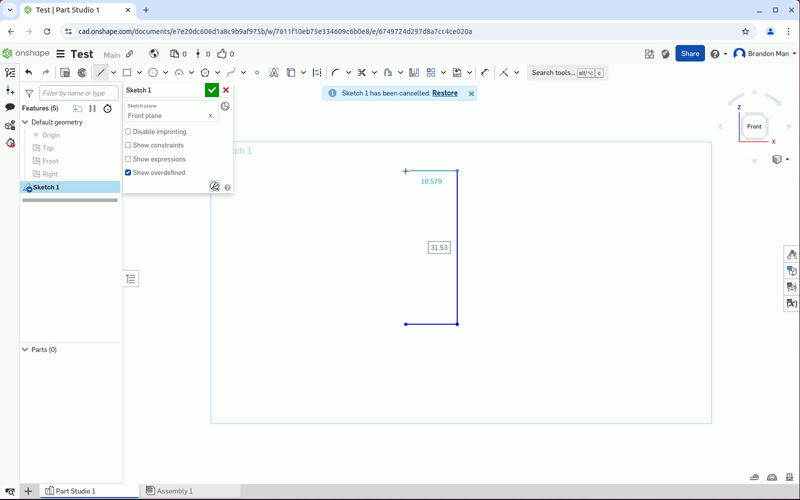
key_up(shift)
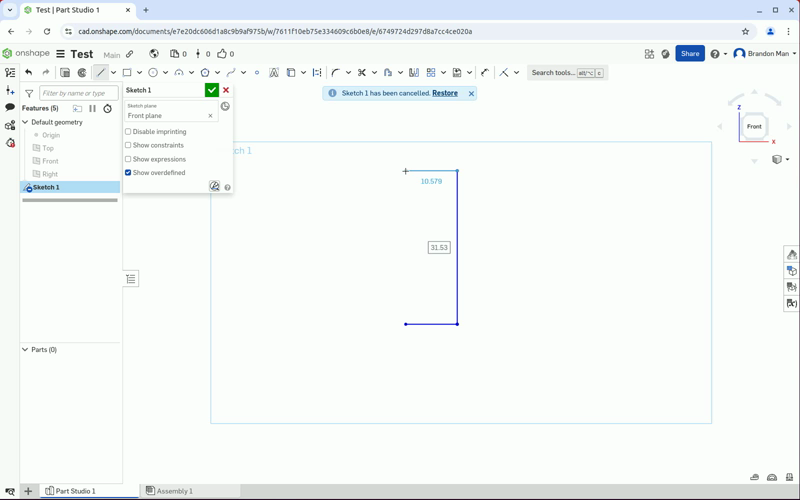
key_down(shift)
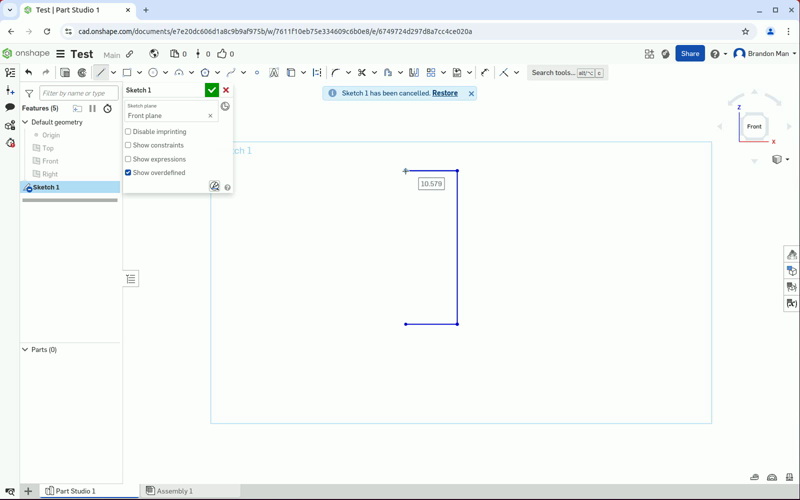
mouse_move(405, 324)
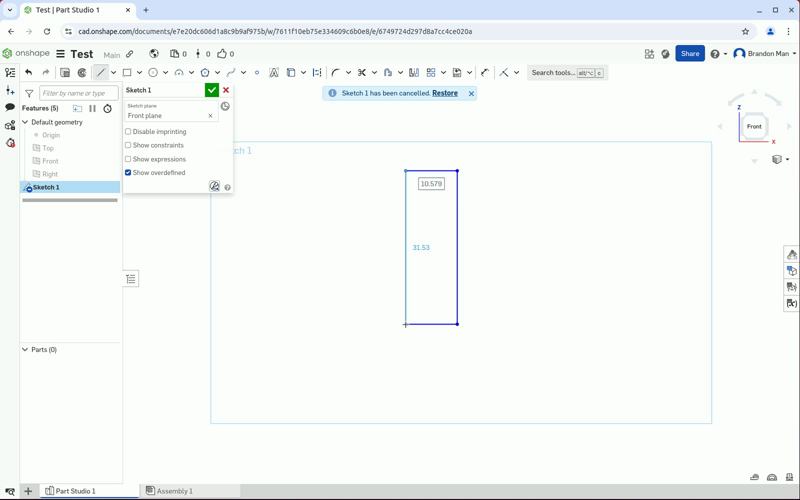
key_up(shift)
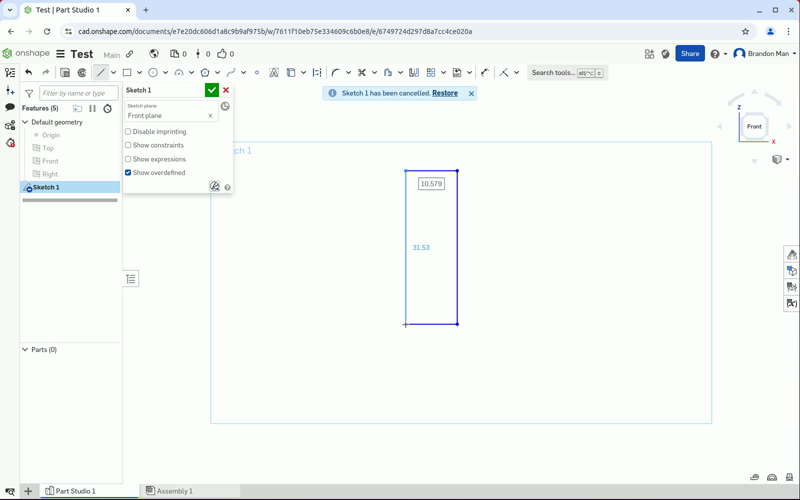
click(405, 324)
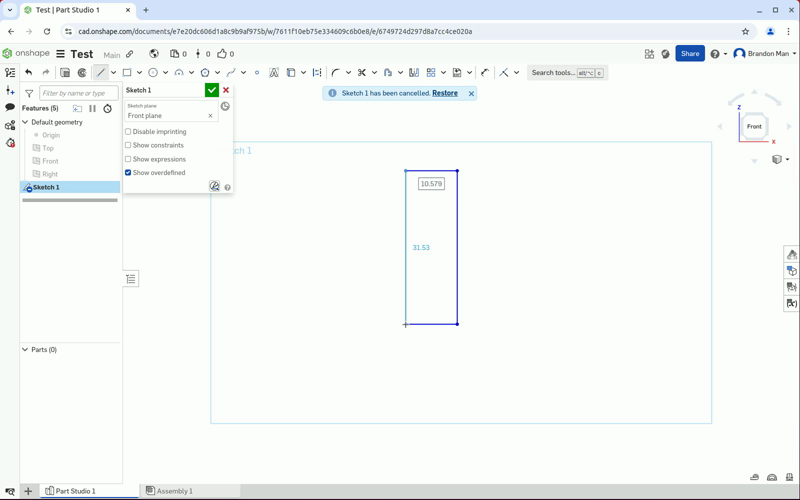
key(esc)
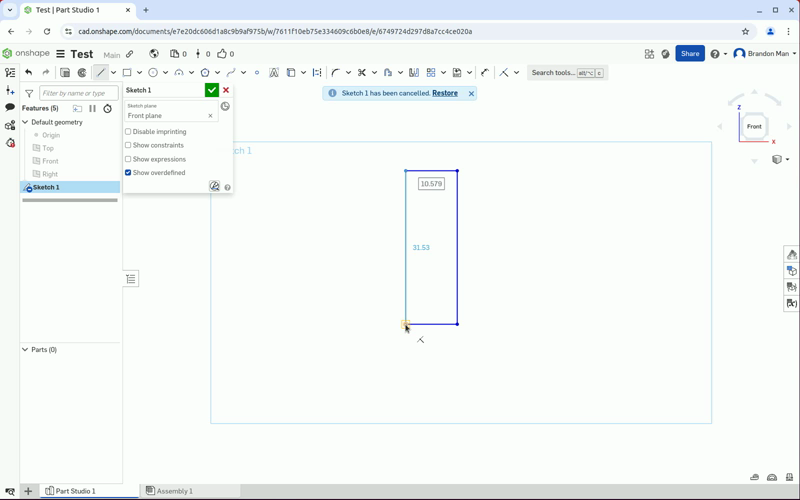
mouse_move(434, 254)
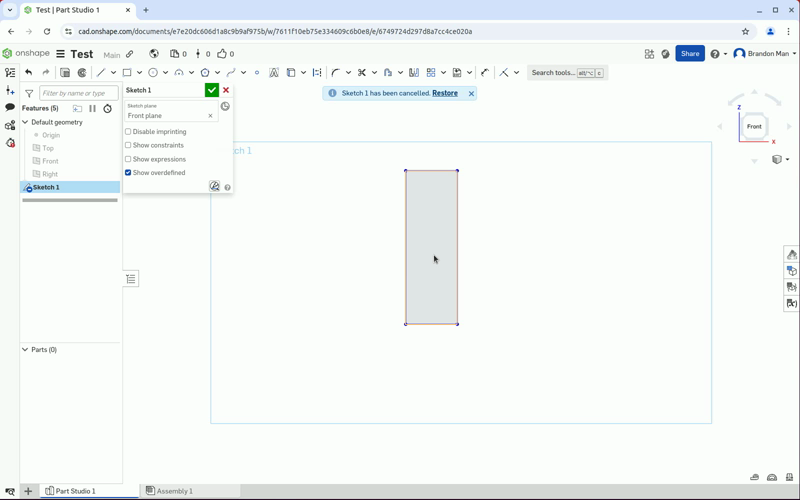
click(434, 254)
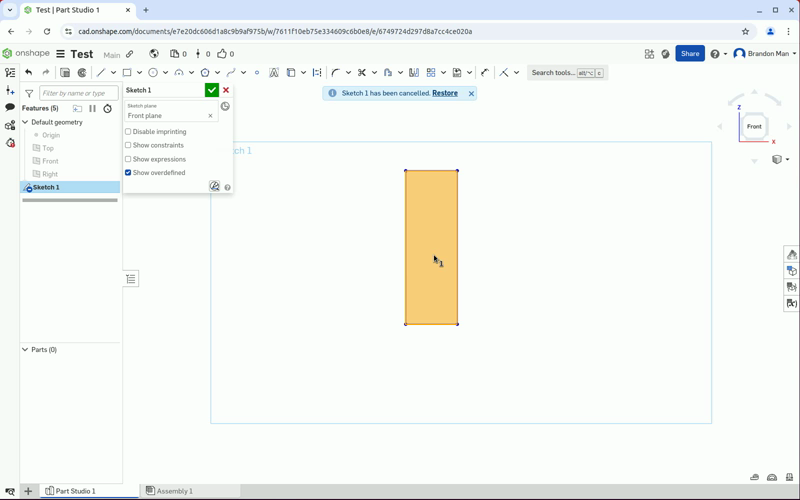
mouse_move(73, 352)
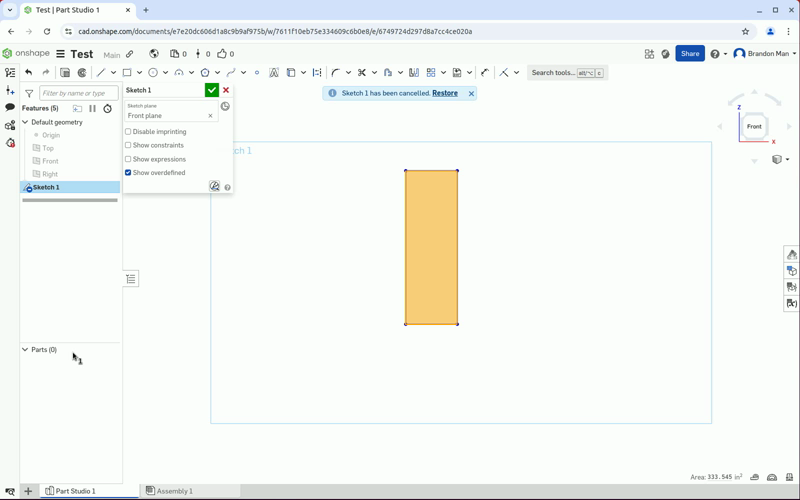
key(shift+y)
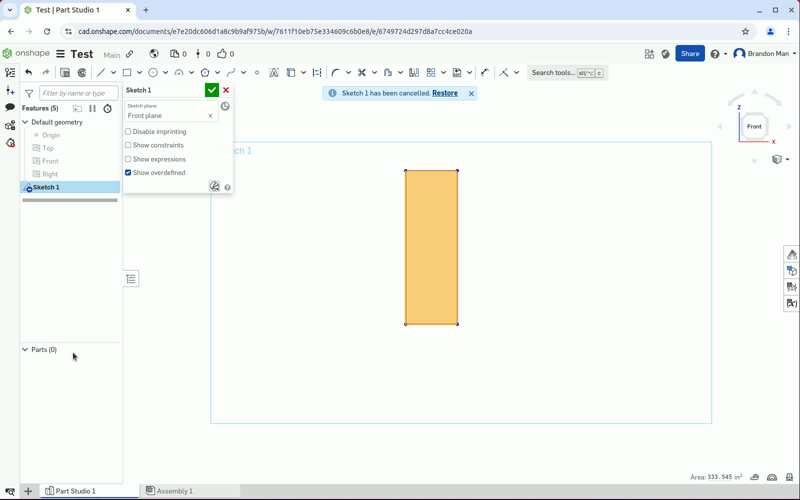
key(shift+e)
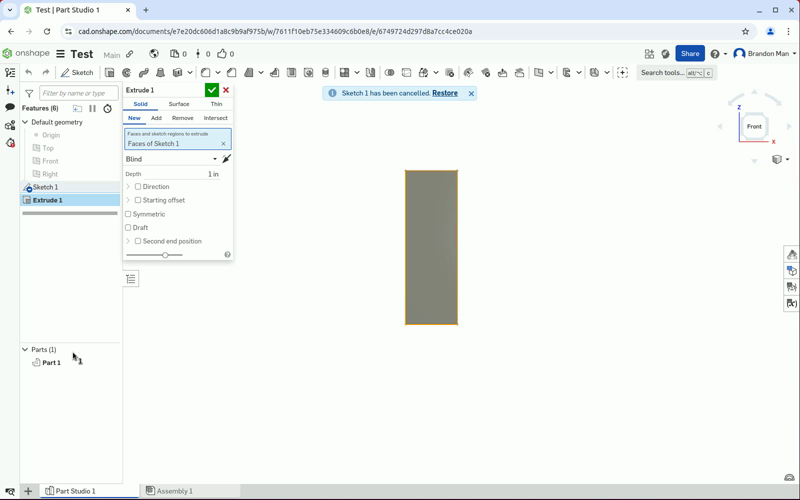
mouse_move(143, 106)
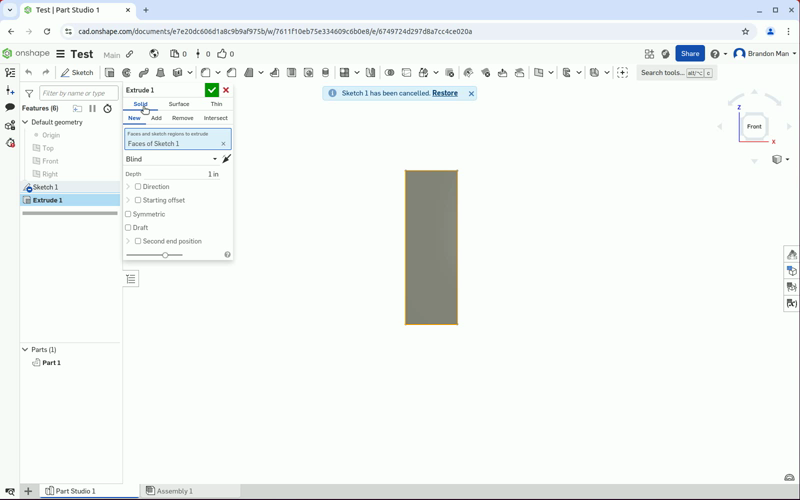
click(143, 106)
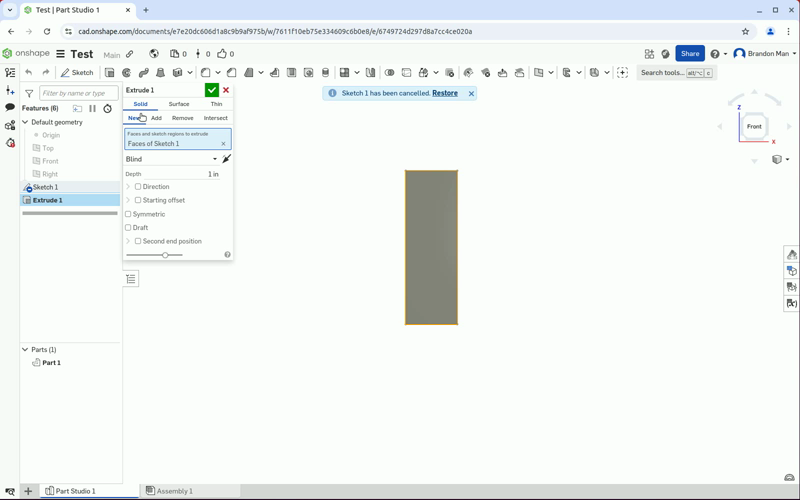
mouse_move(137, 120)
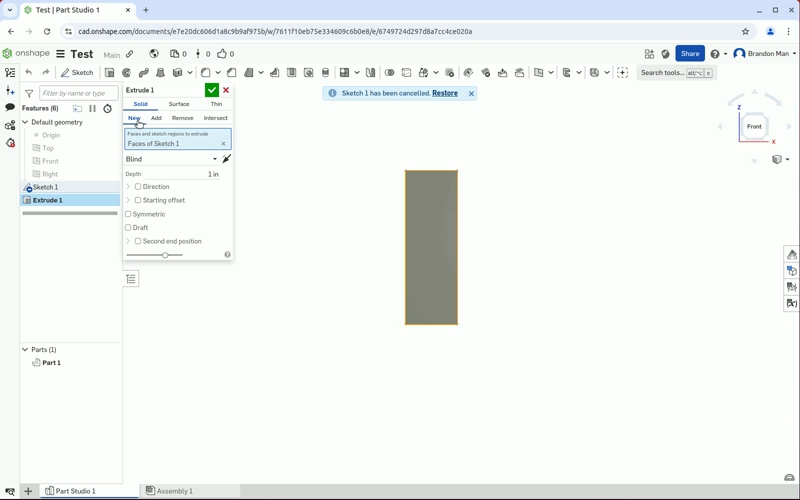
click(137, 120)
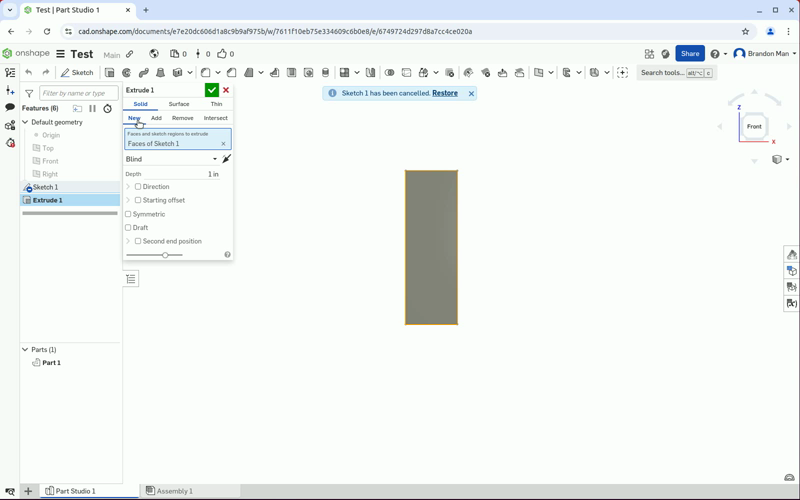
key(tab, 4)
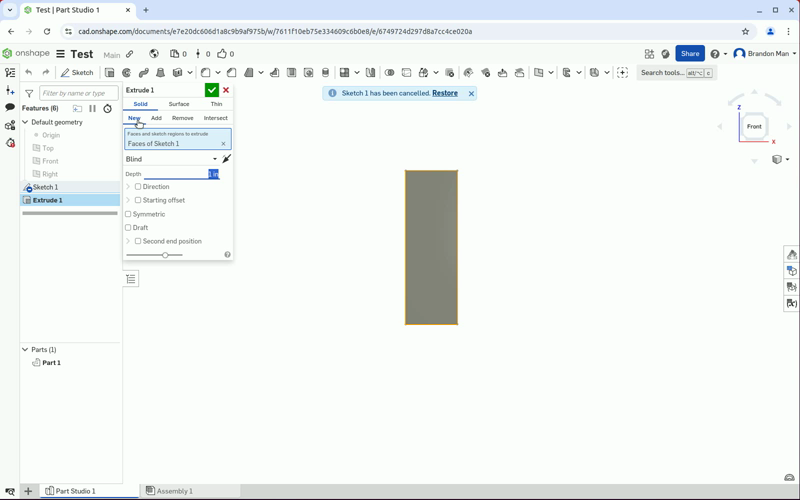
text(1.926)
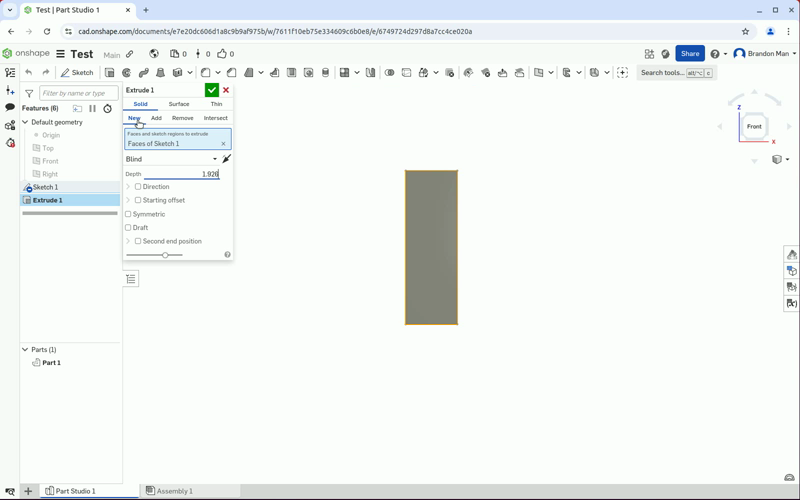
key(tab, 3)
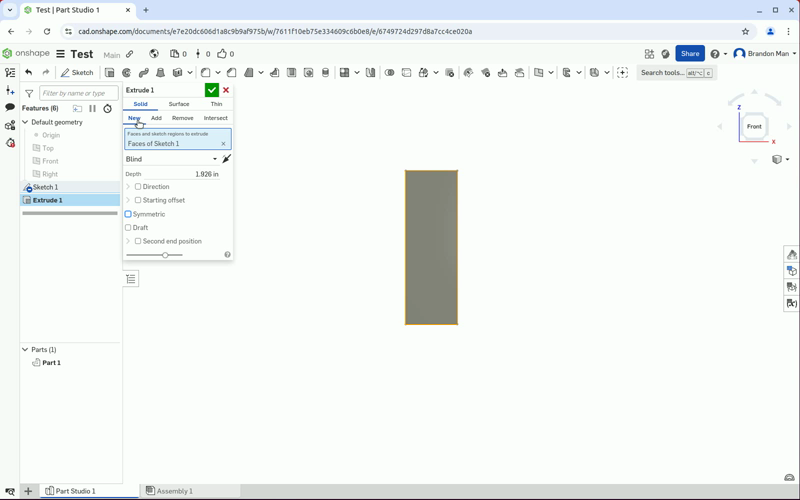
key(space)
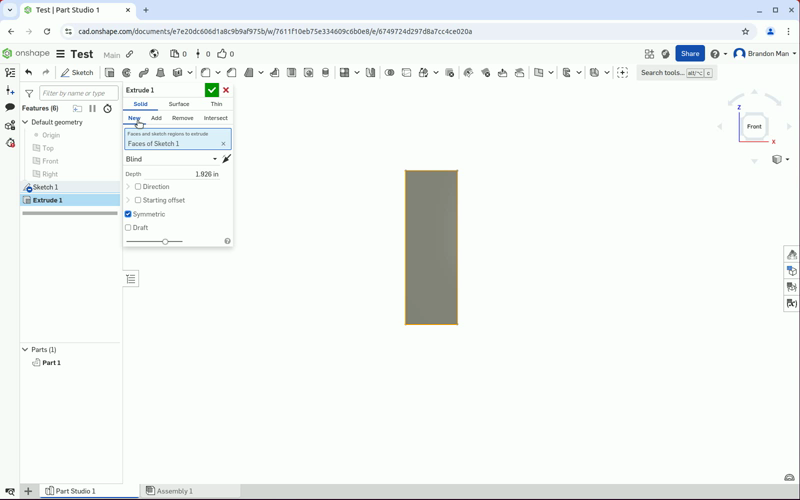
key(enter)
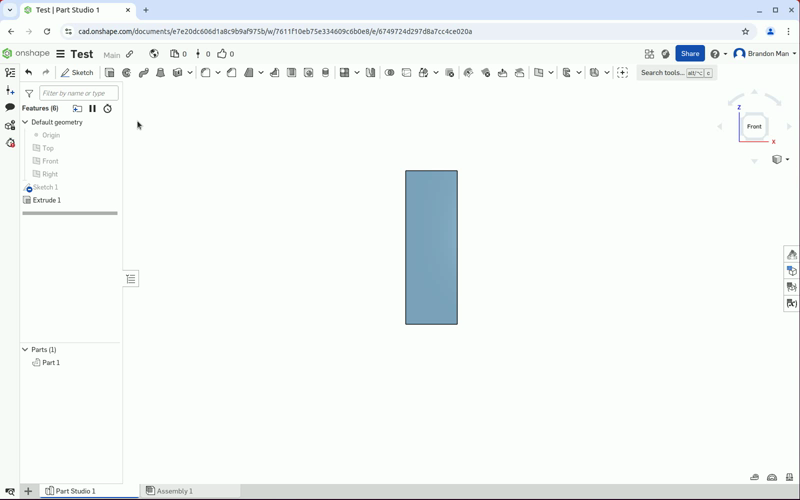
key(shift+h)
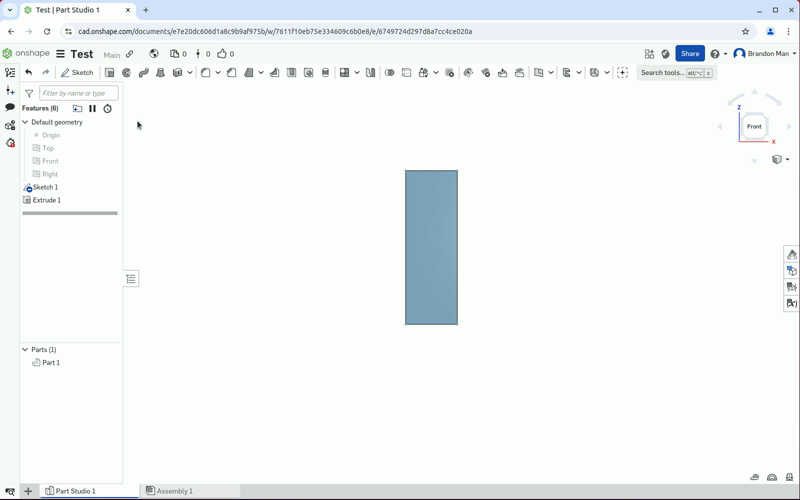
key(shift+h)
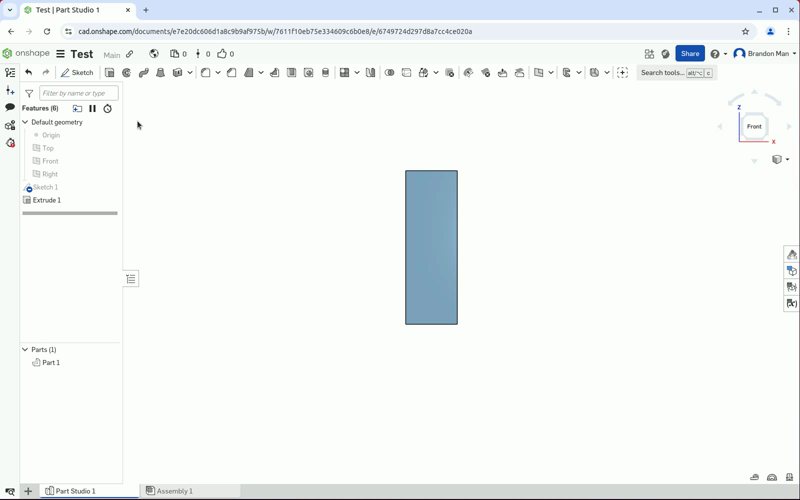
mouse_move(73, 189)
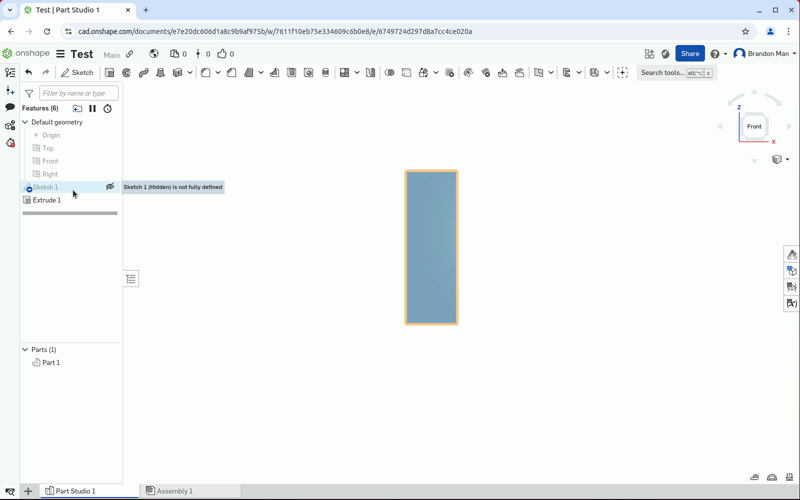
click(73, 189)
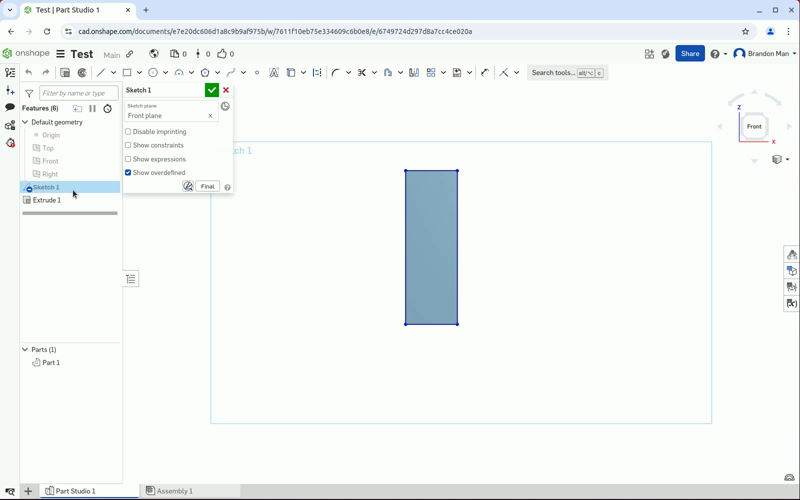
mouse_move(229, 92)
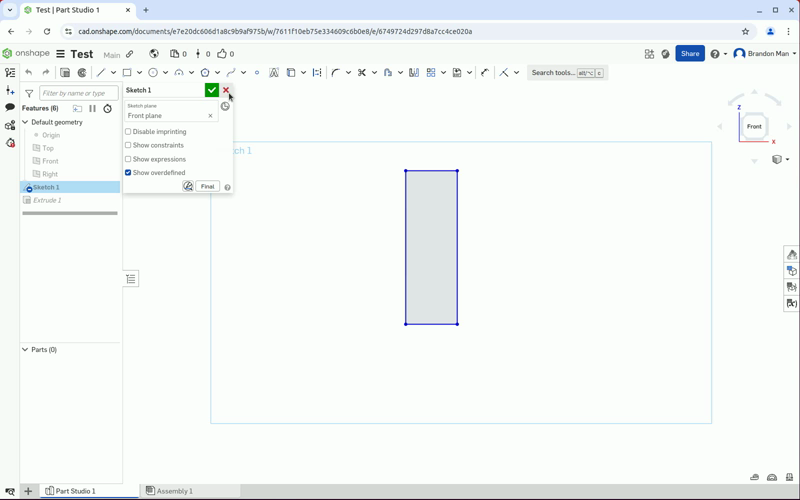
click(229, 92)
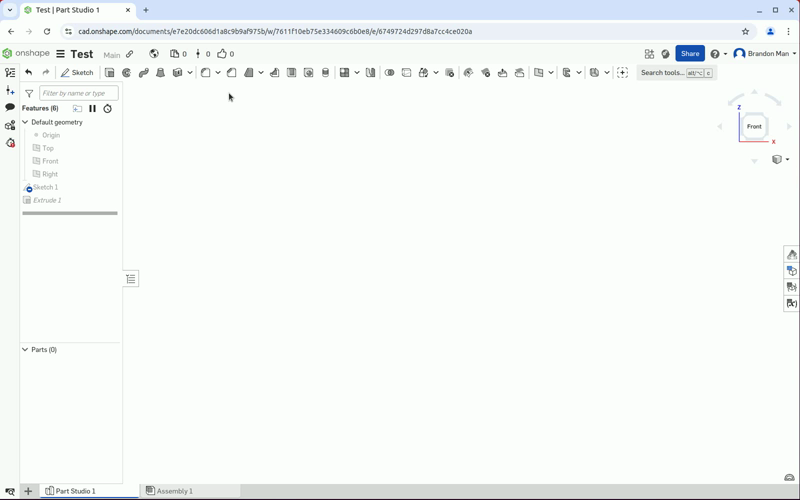
mouse_move(73, 352)
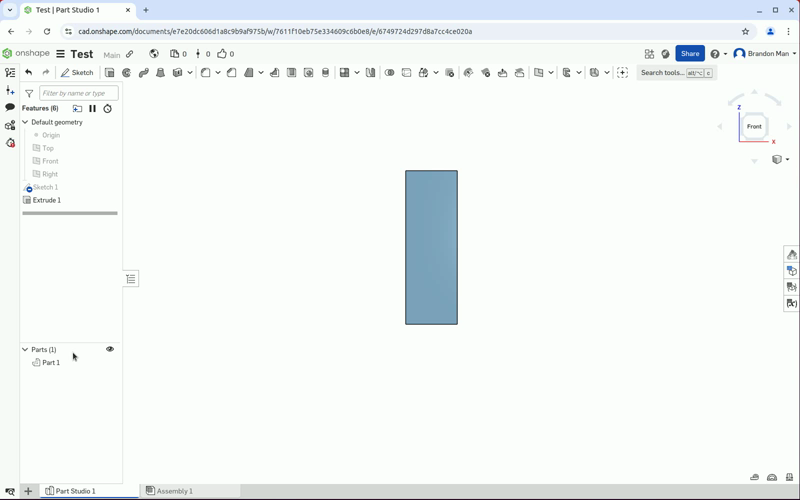
key(y)
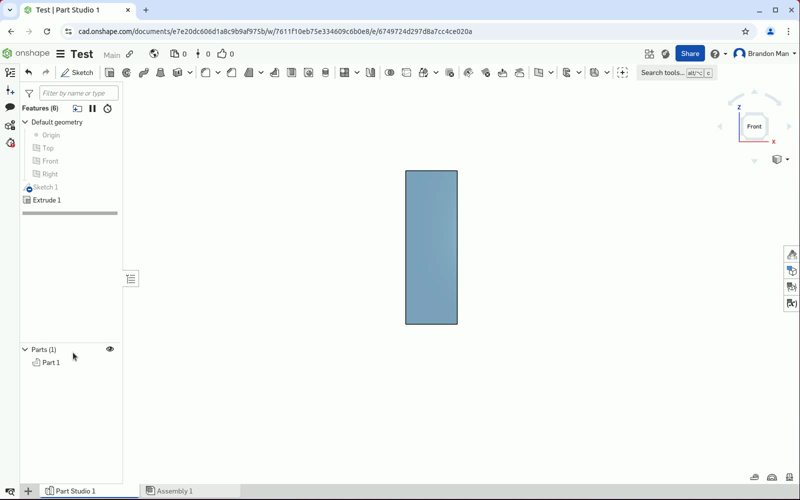
key(shift+p)
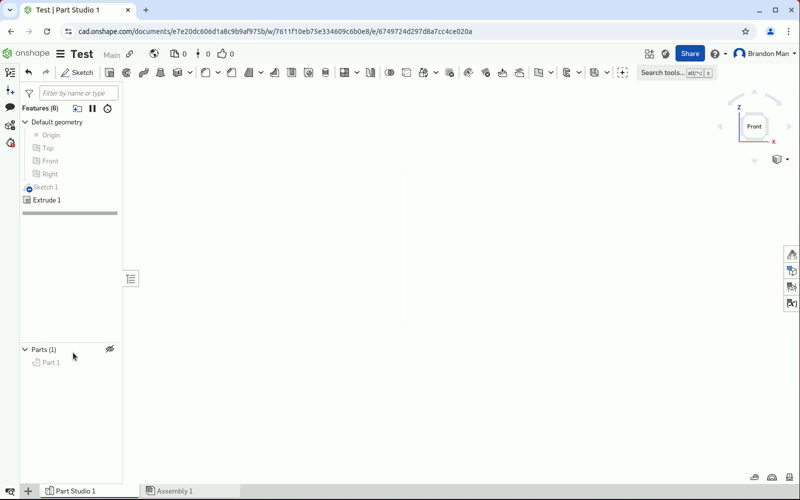
key(space)
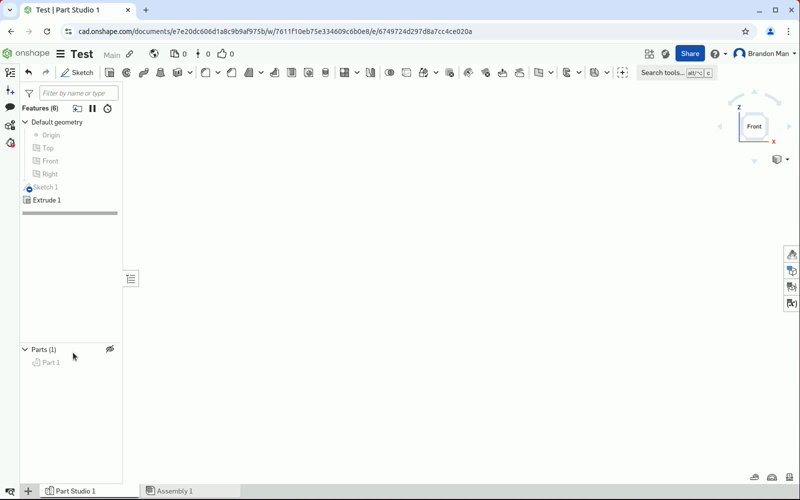
key_down(shift)
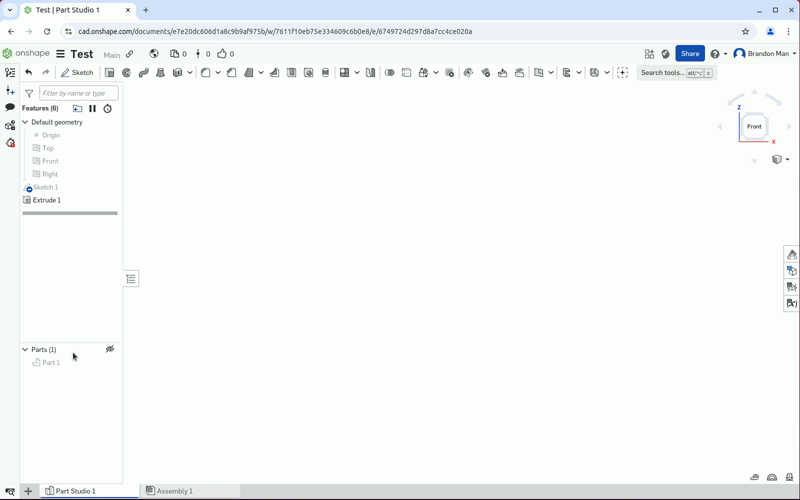
key(left)
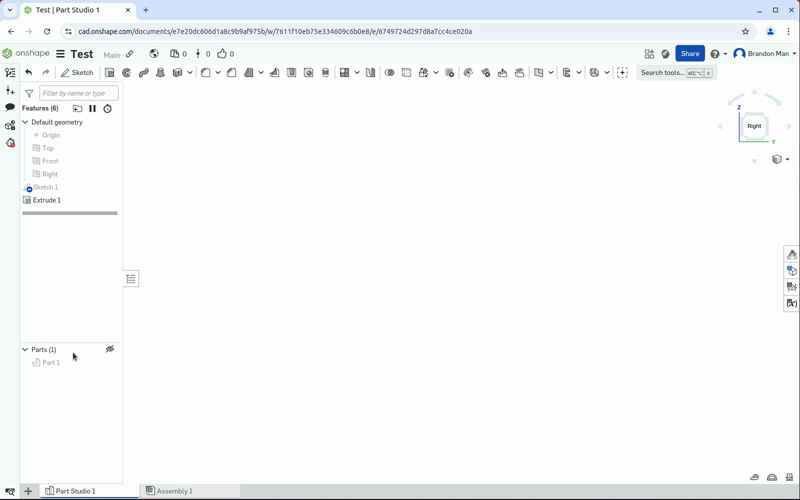
key_up(shift)
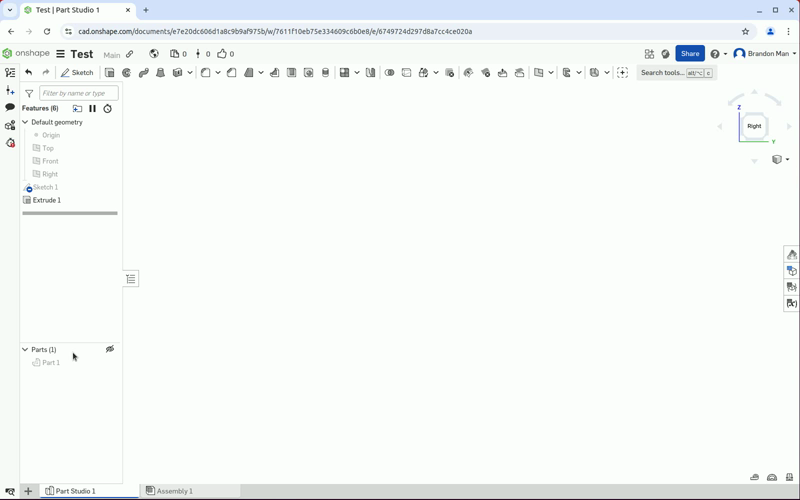
mouse_move(73, 352)
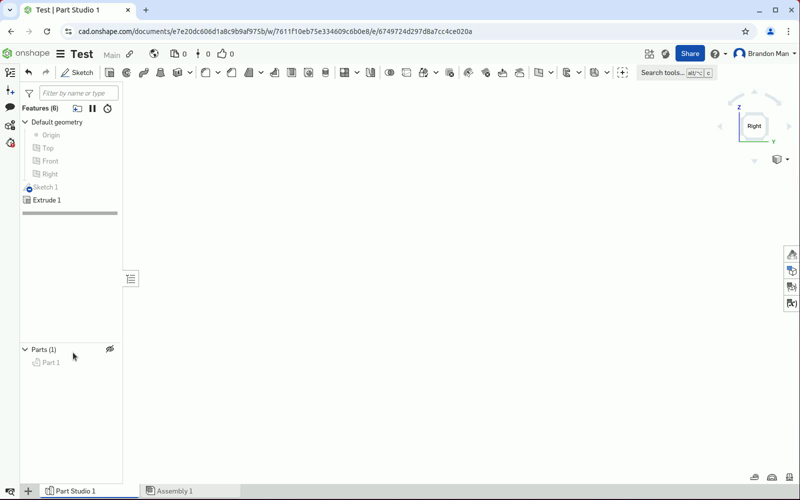
key(shift+y)
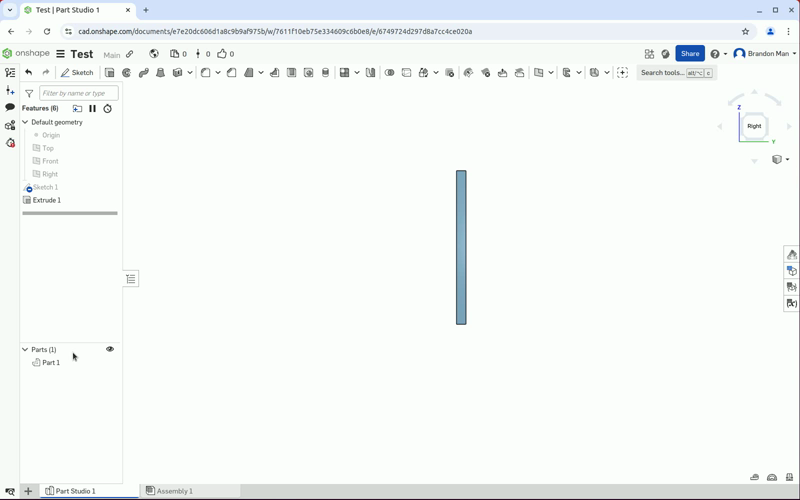
mouse_move(541, 75)
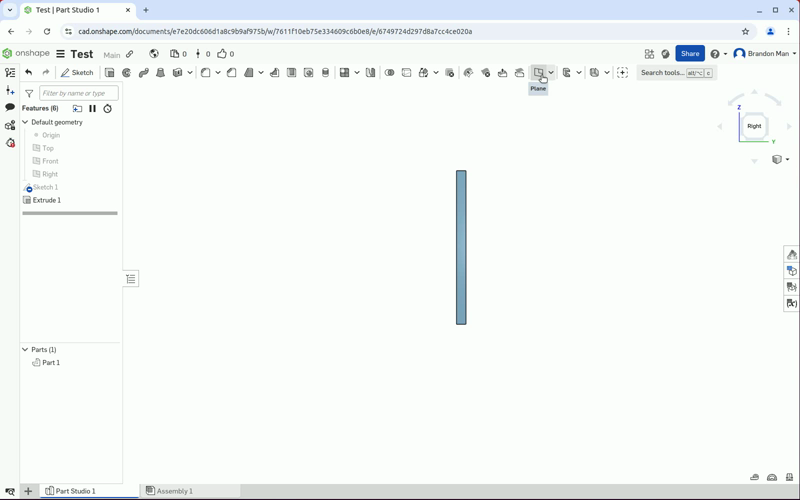
click(541, 75)
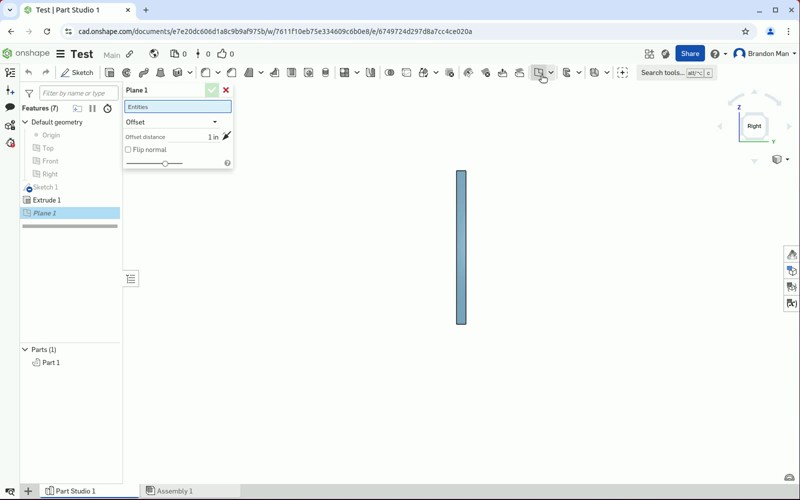
mouse_move(73, 176)
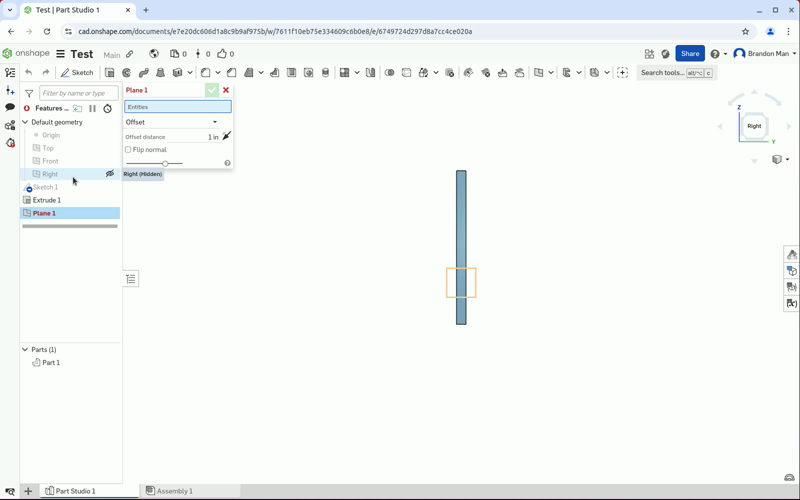
click(73, 176)
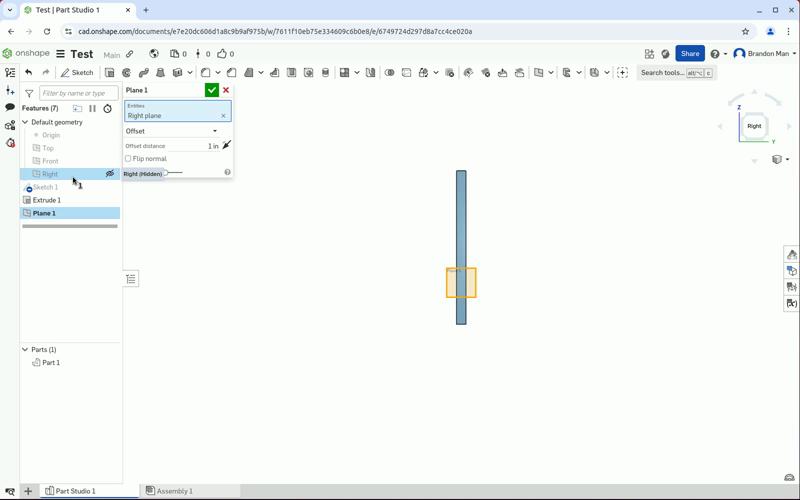
key(tab, 2)
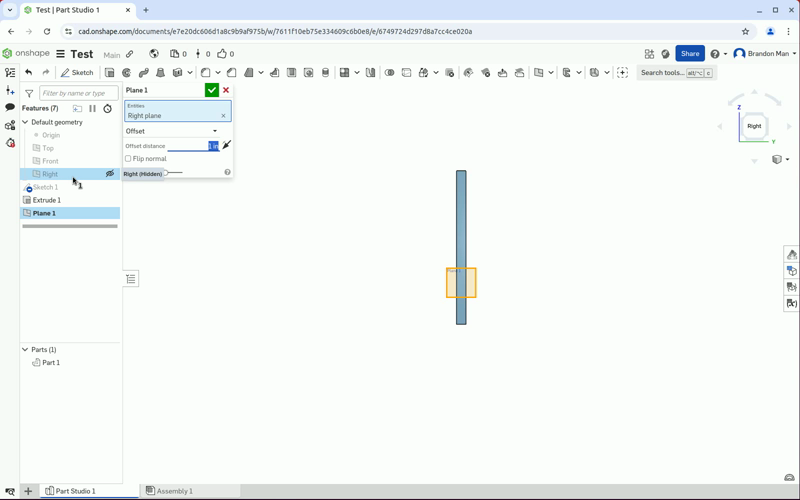
text(0.493)
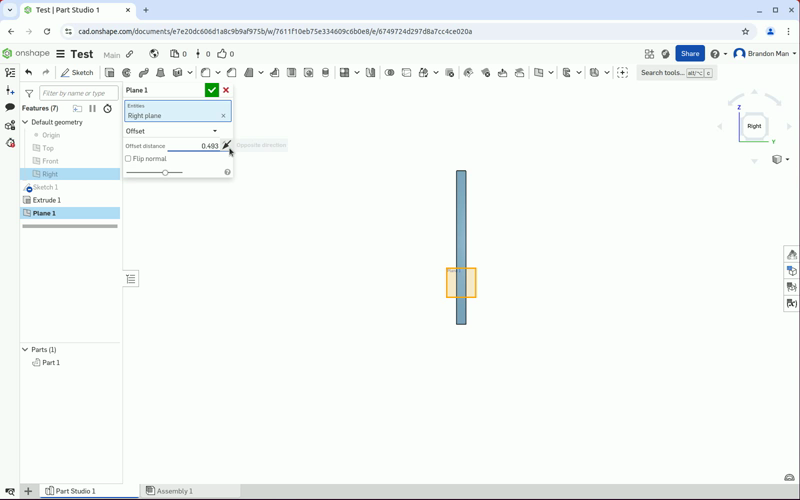
mouse_move(229, 147)
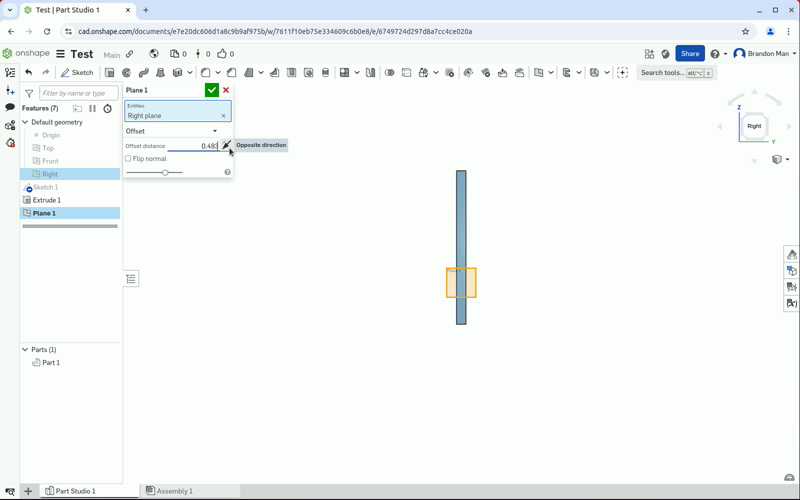
click(229, 147)
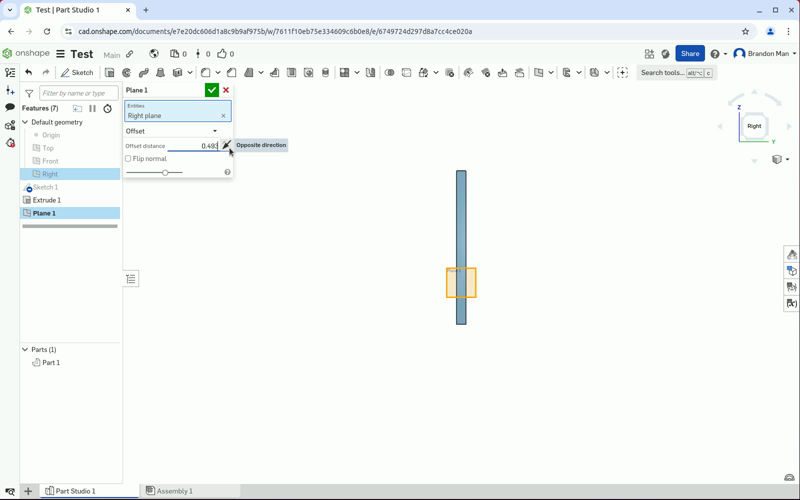
key(enter, 2)
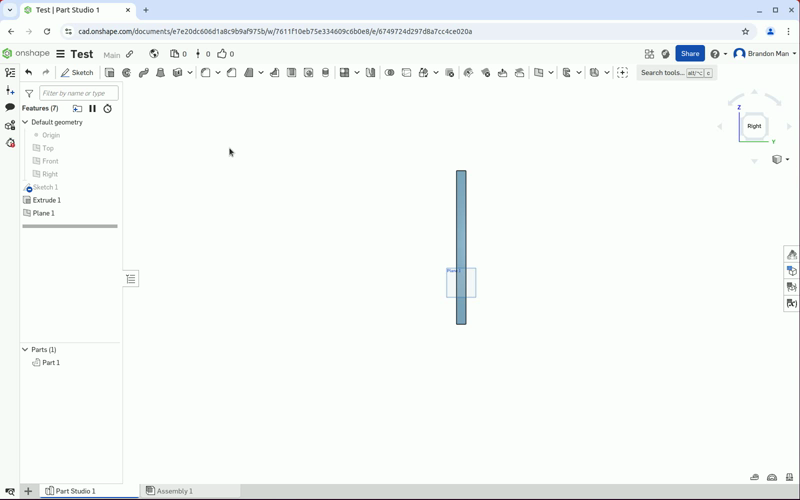
key(shift+s)
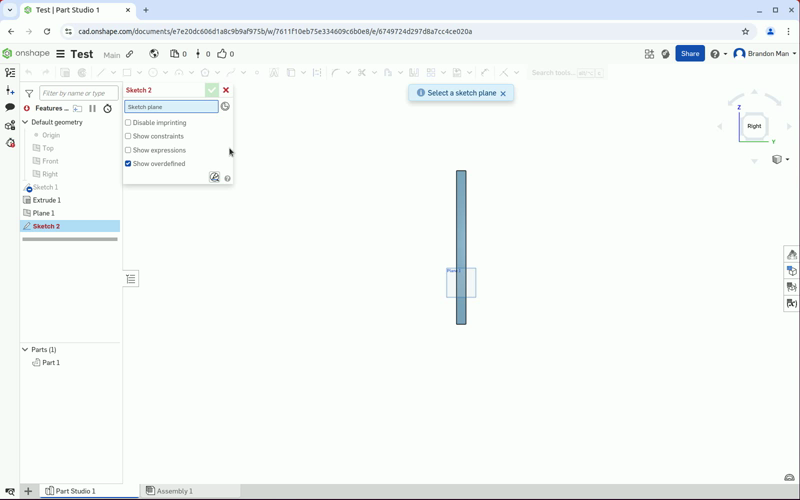
mouse_move(73, 215)
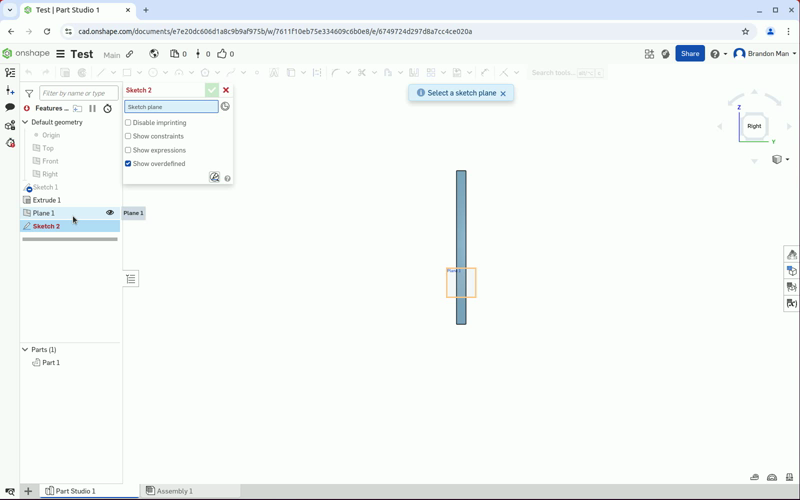
click(73, 215)
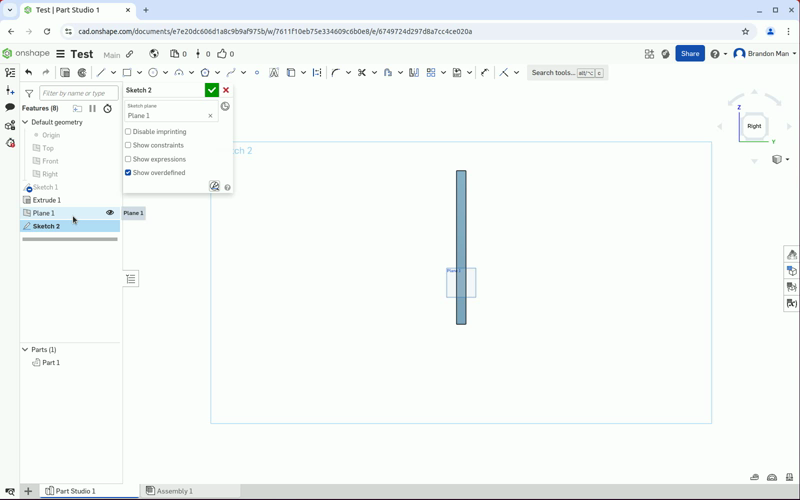
mouse_move(73, 352)
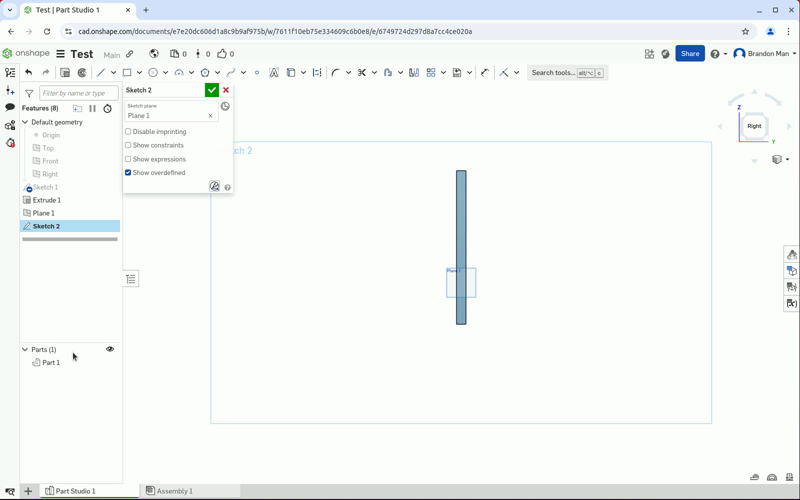
key(y)
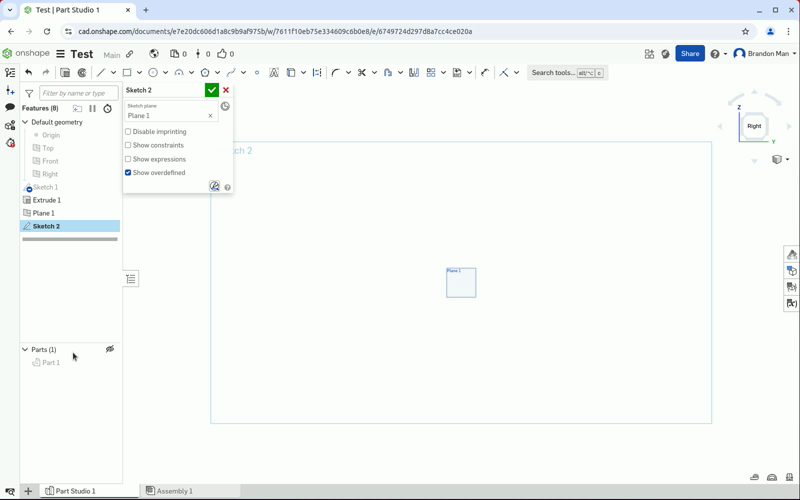
key(c)
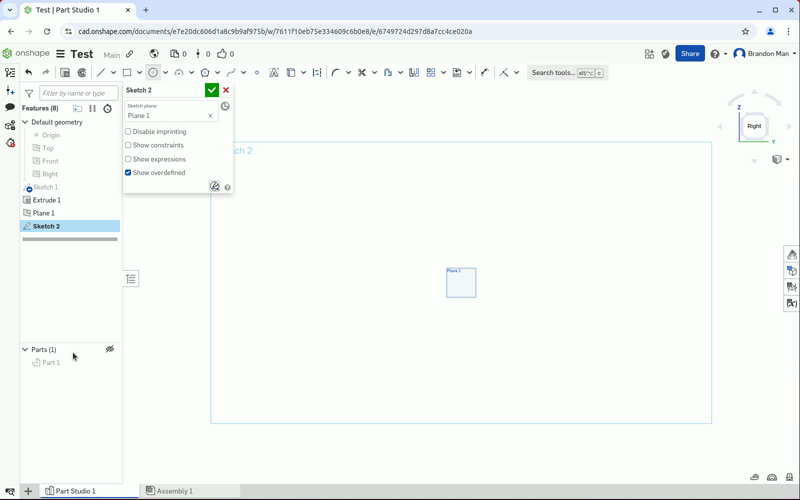
key_down(shift)
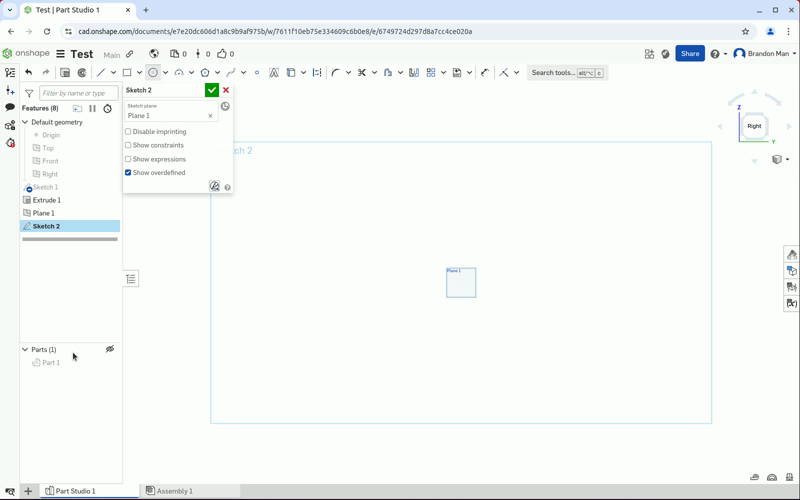
mouse_move(461, 178)
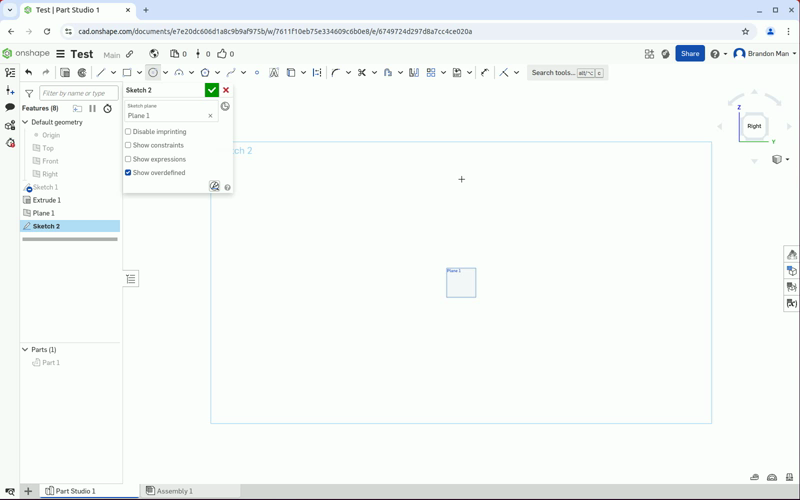
click(461, 178)
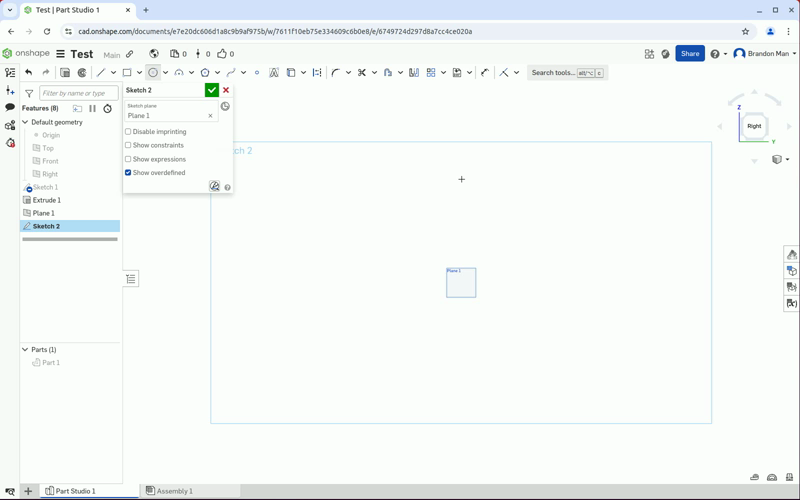
key_up(shift)
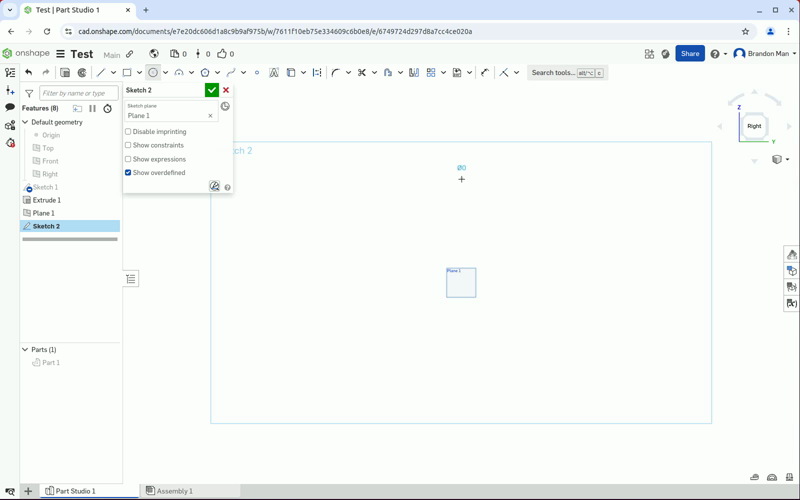
mouse_move(464, 178)
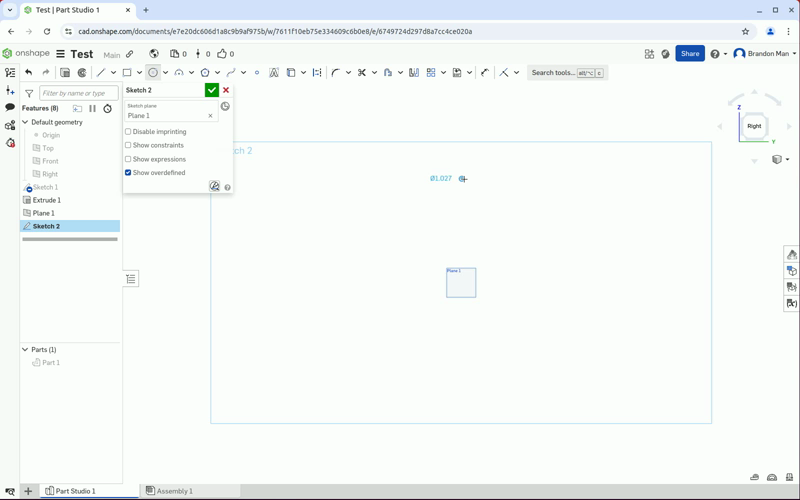
scroll(6)
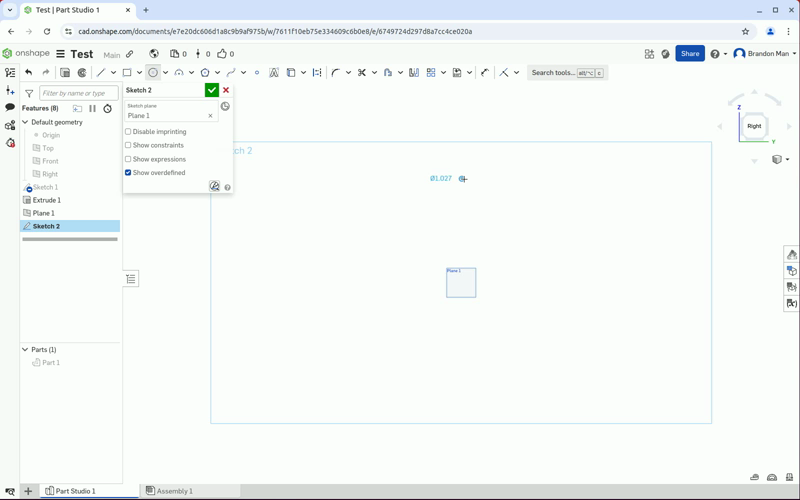
scroll(6)
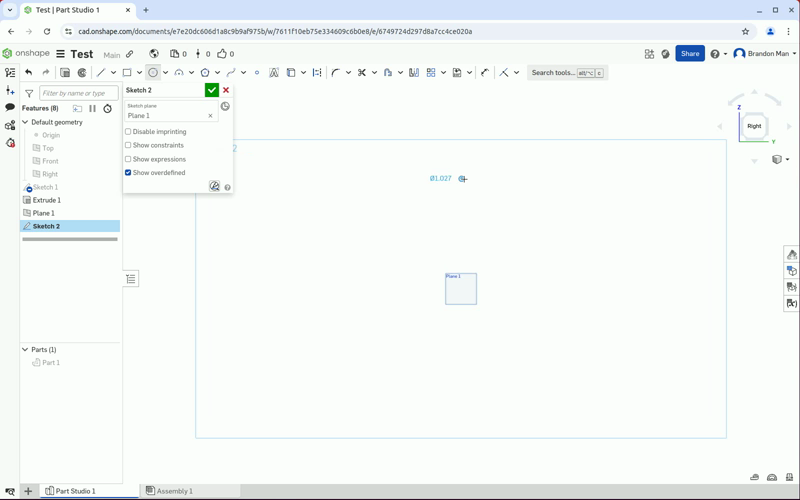
scroll(6)
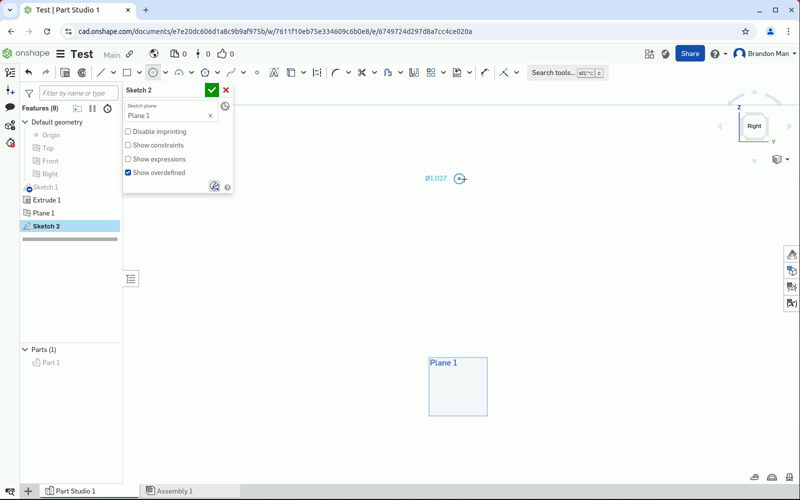
scroll(6)
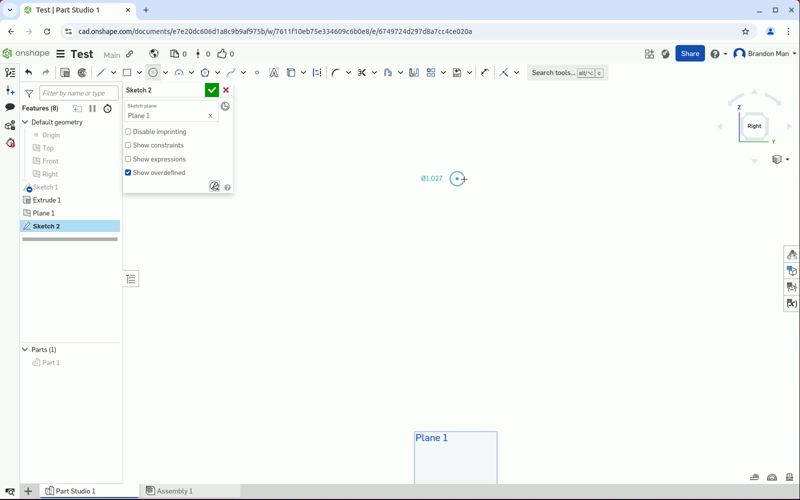
scroll(6)
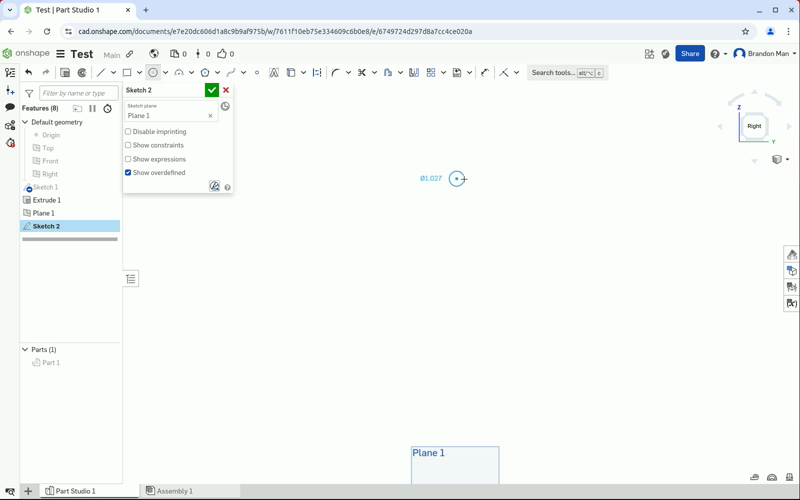
scroll(6)
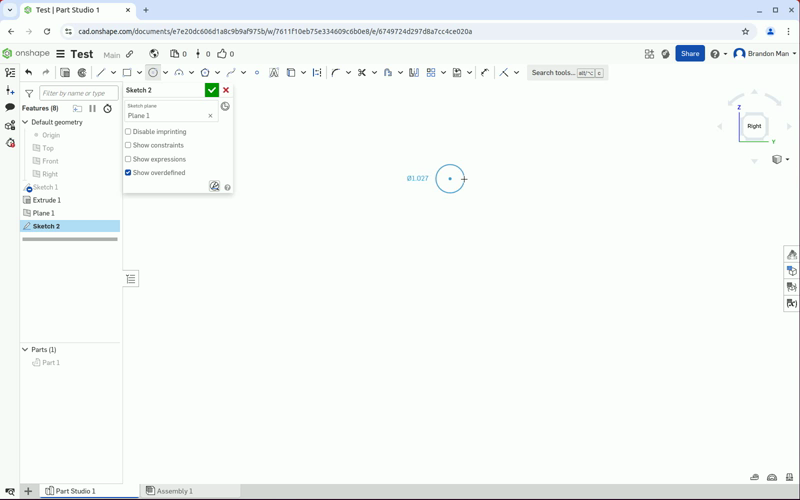
scroll(6)
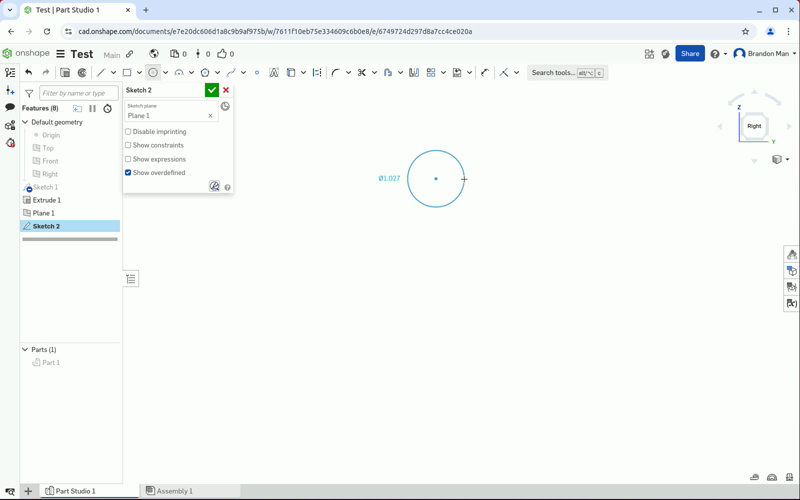
click(464, 178)
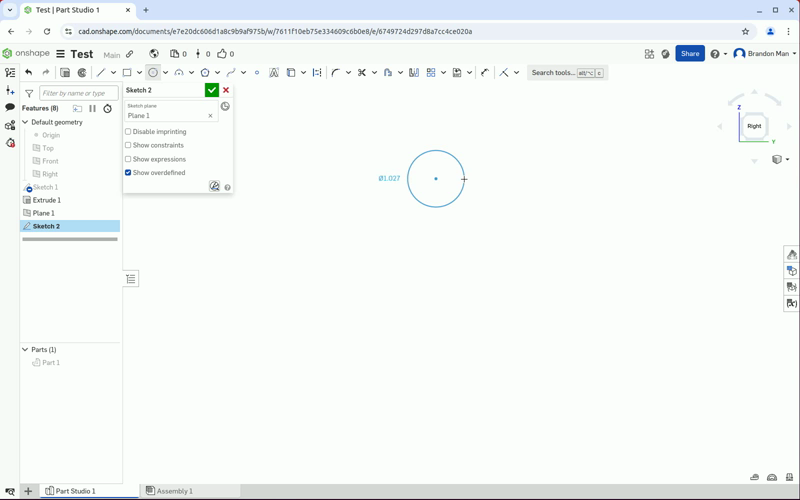
scroll(-6)
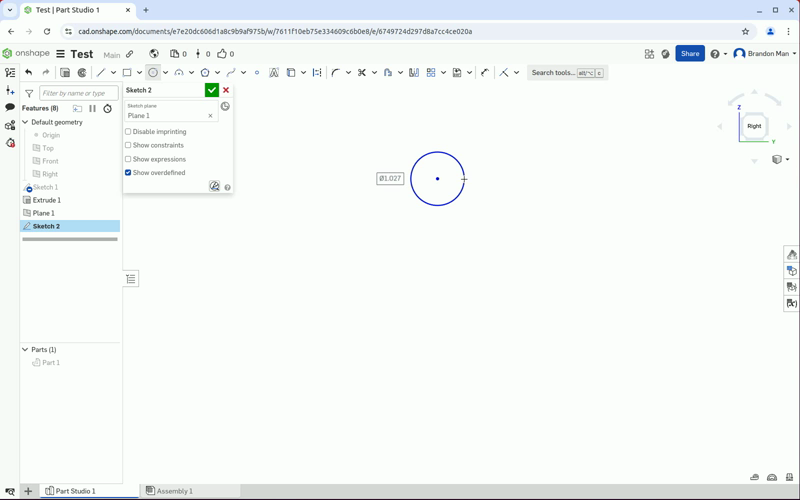
scroll(-6)
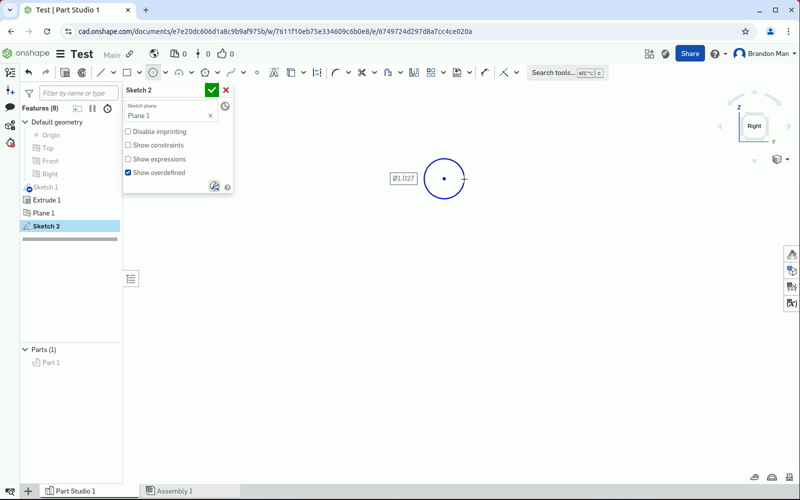
scroll(-6)
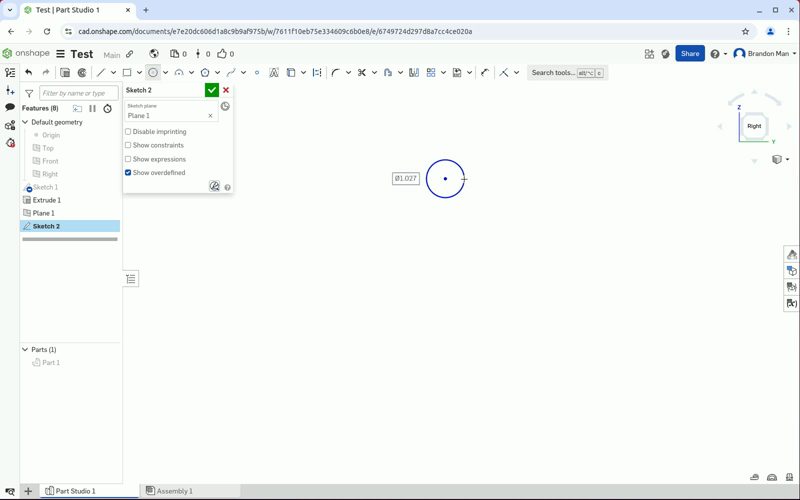
scroll(-6)
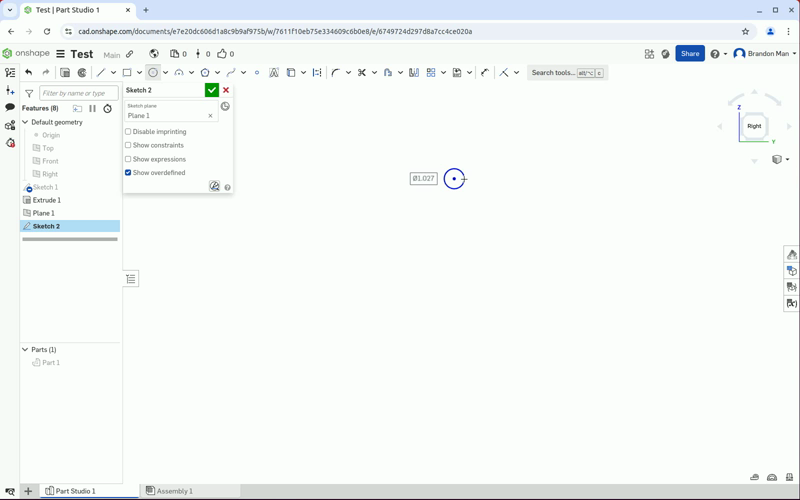
scroll(-6)
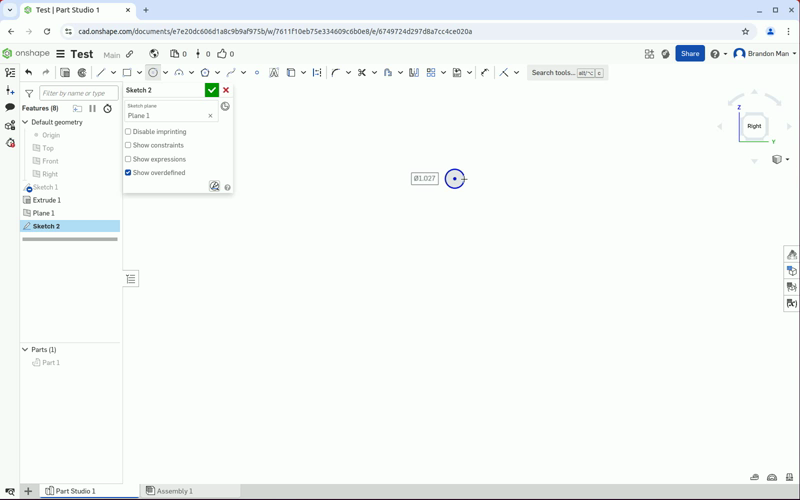
scroll(-6)
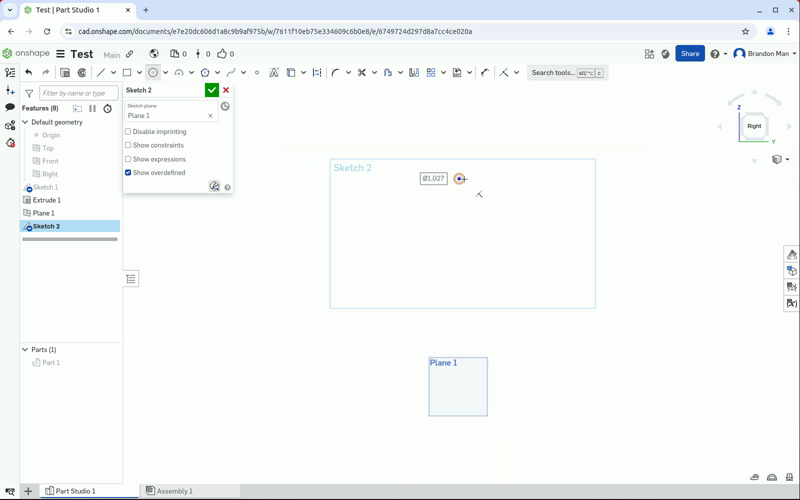
scroll(-6)
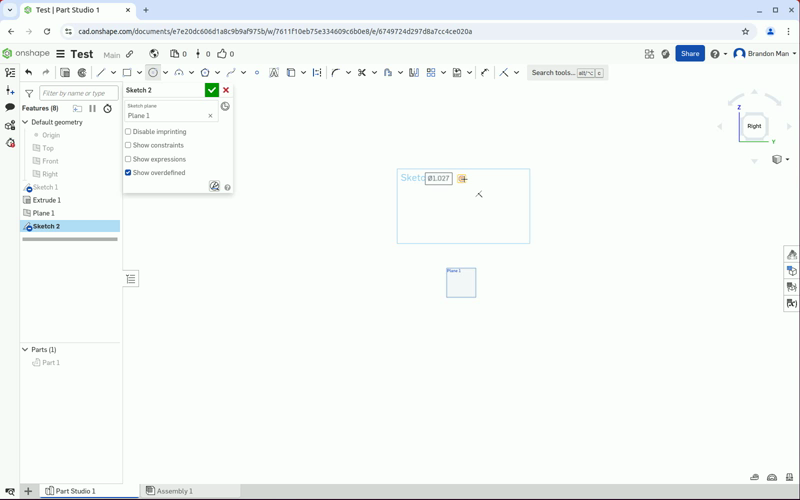
key(esc)
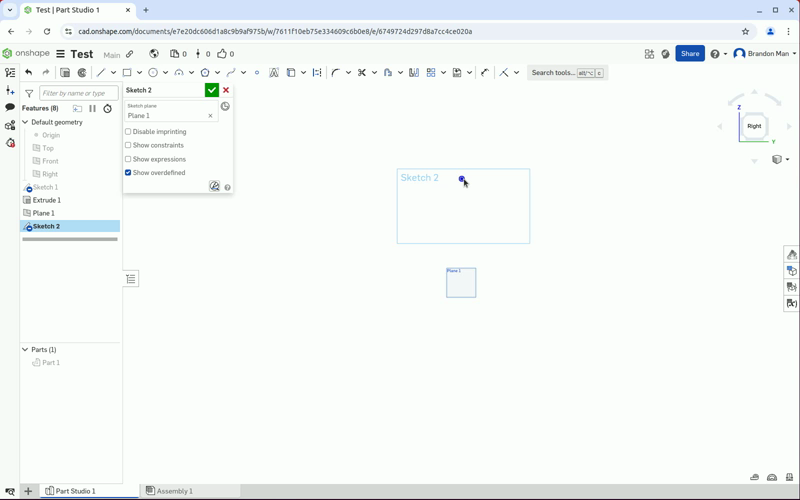
mouse_move(463, 178)
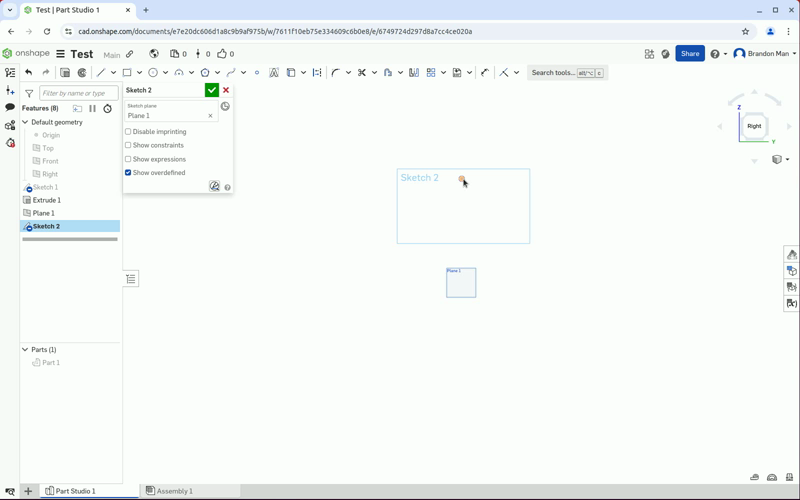
scroll(6)
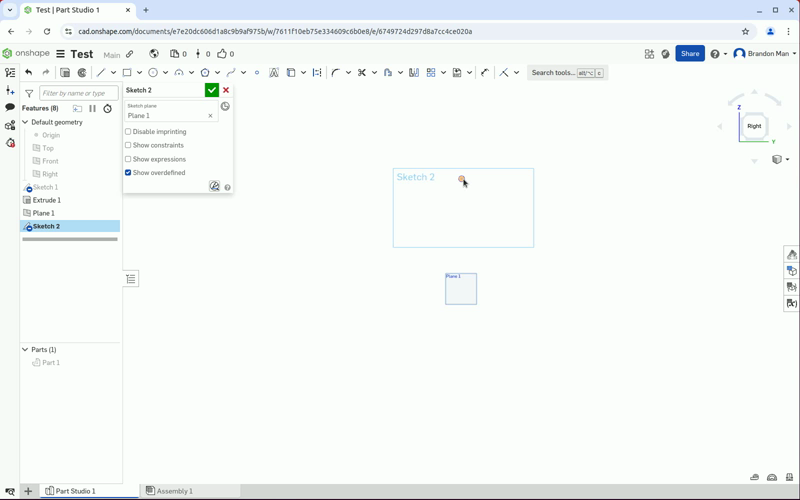
scroll(6)
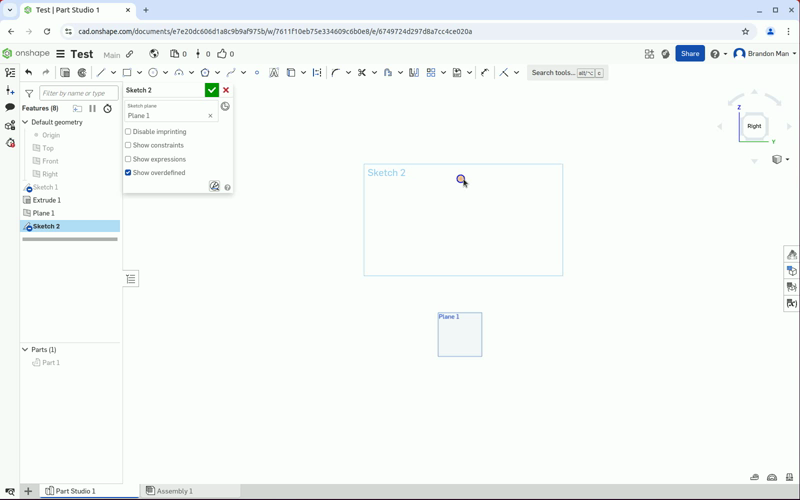
scroll(6)
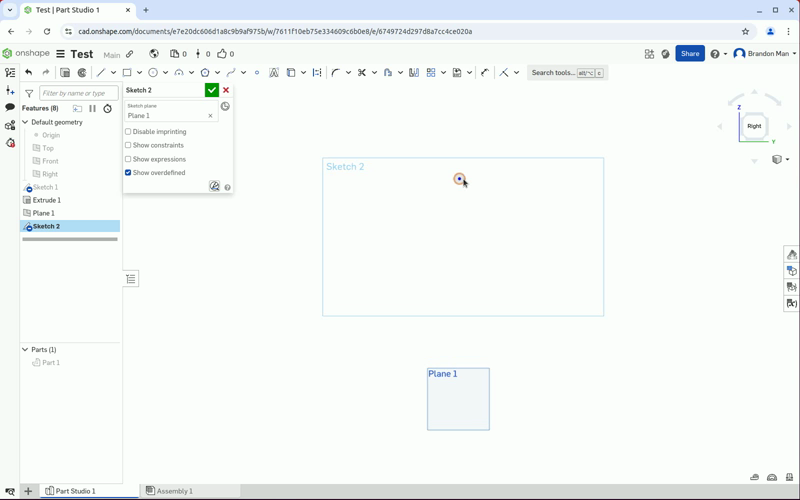
scroll(6)
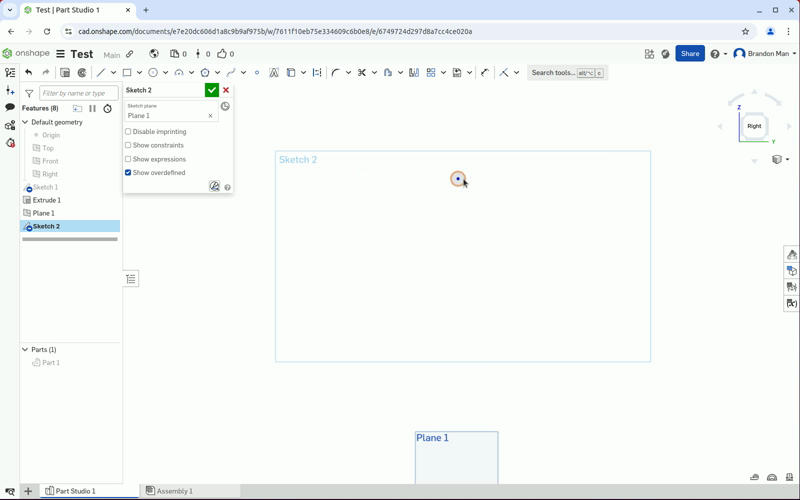
scroll(6)
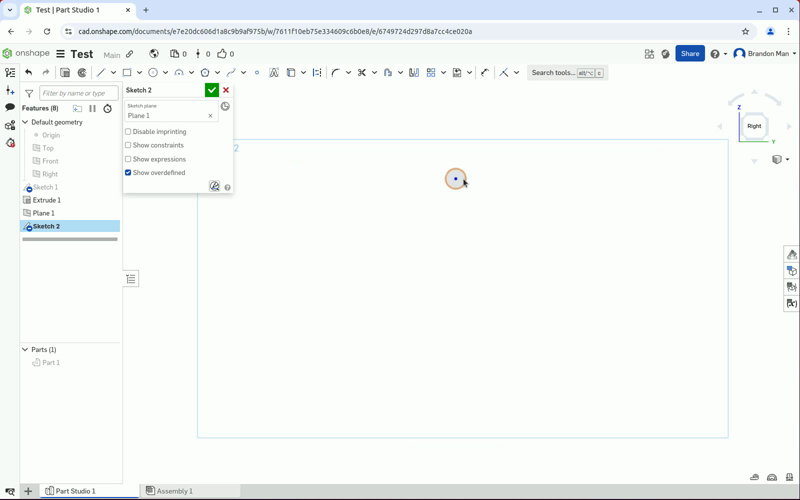
scroll(6)
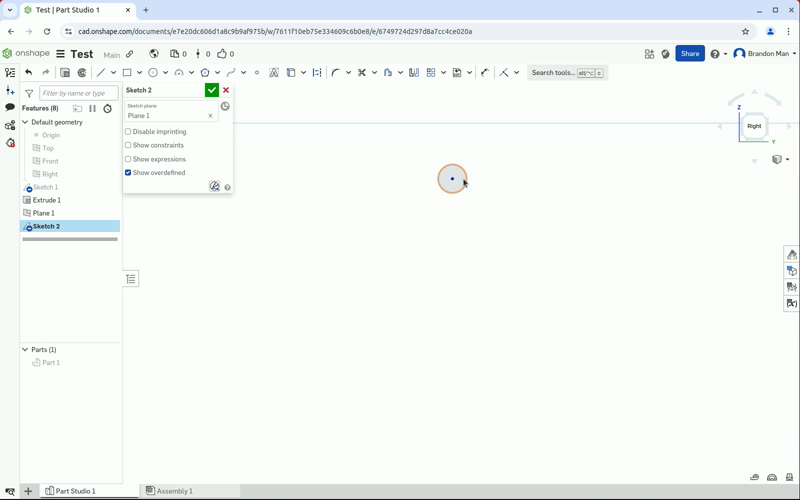
scroll(6)
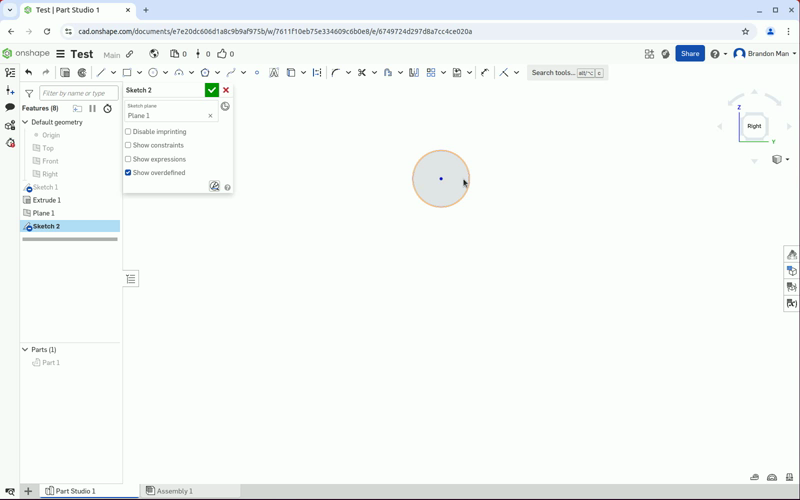
click(463, 178)
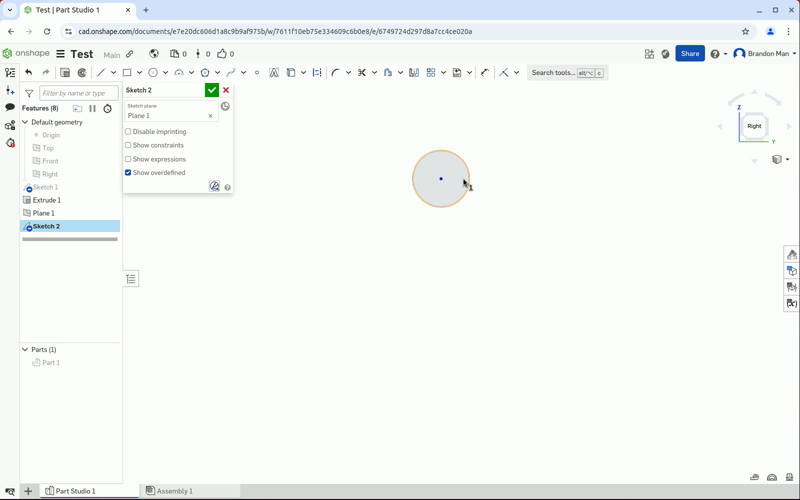
scroll(-6)
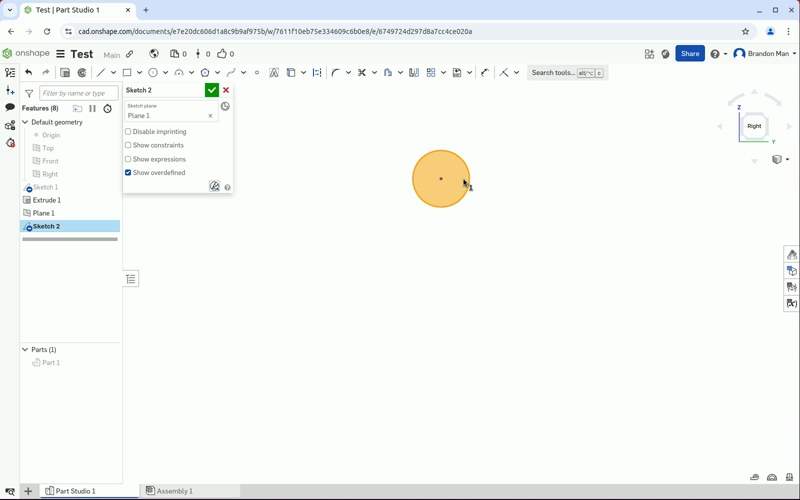
scroll(-6)
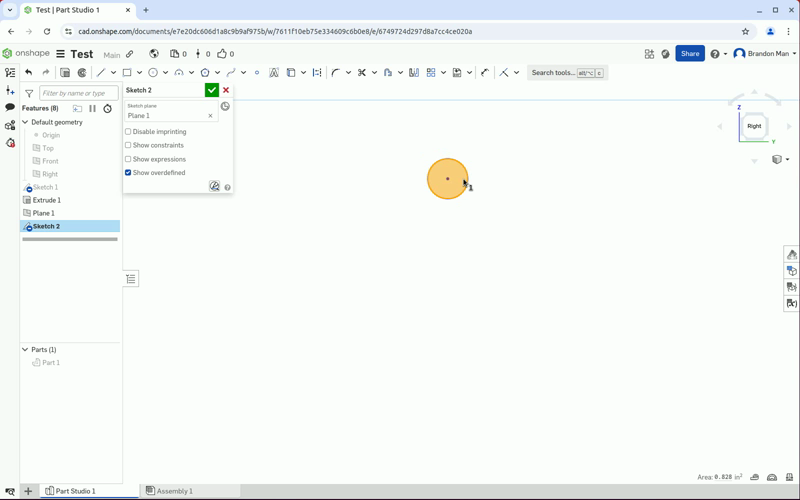
scroll(-6)
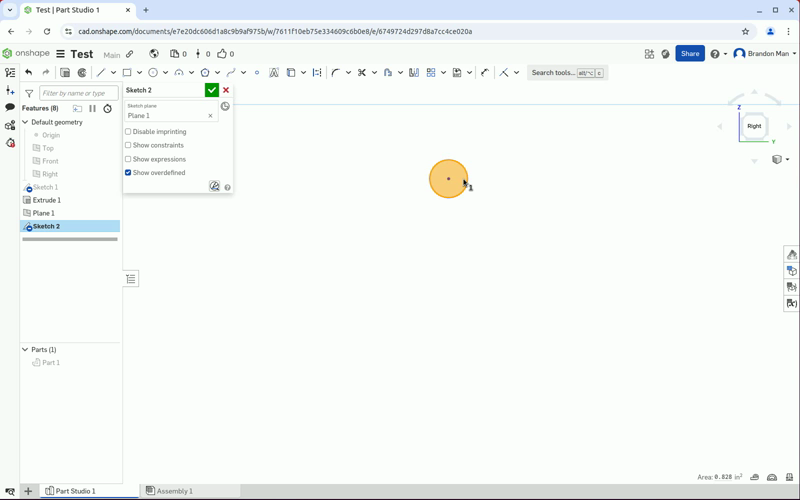
scroll(-6)
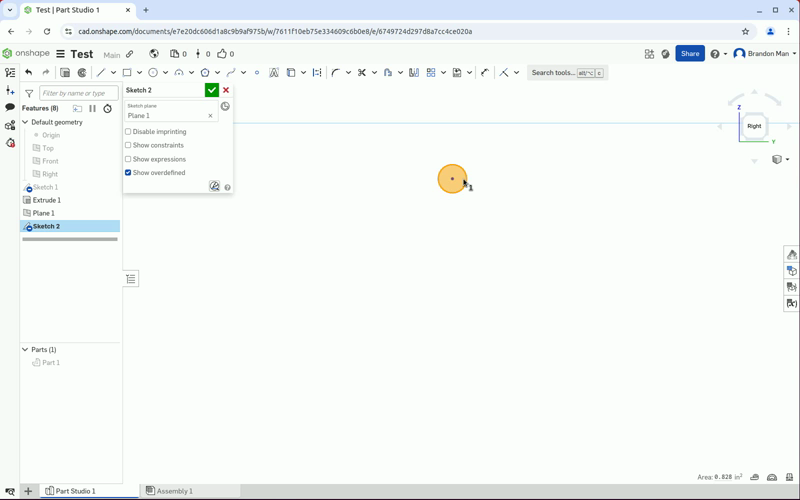
scroll(-6)
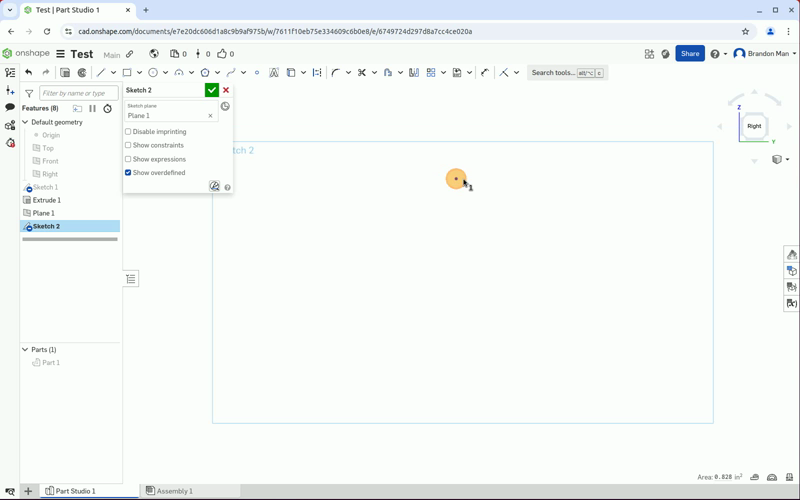
scroll(-6)
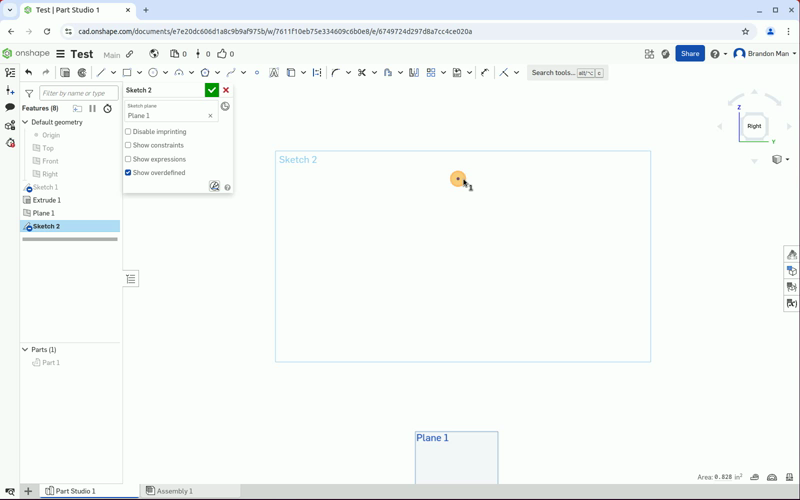
scroll(-6)
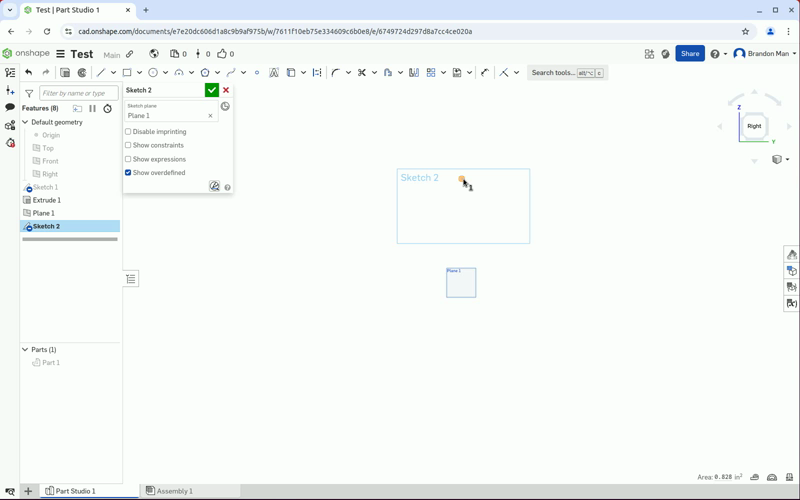
mouse_move(73, 352)
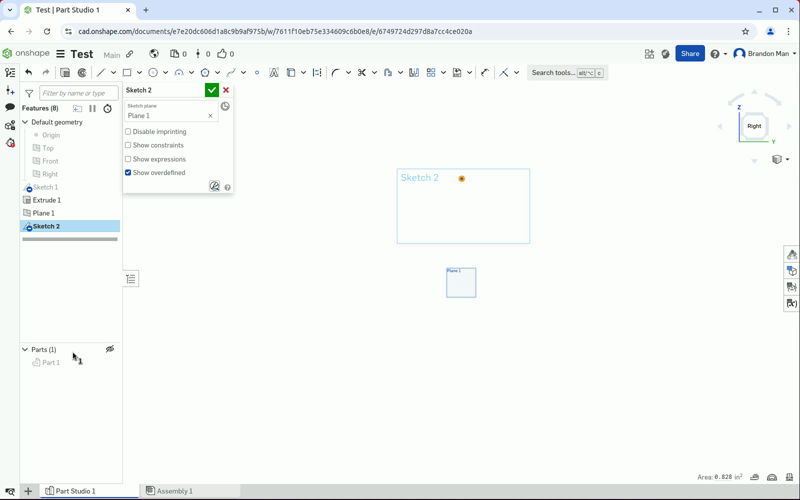
key(shift+y)
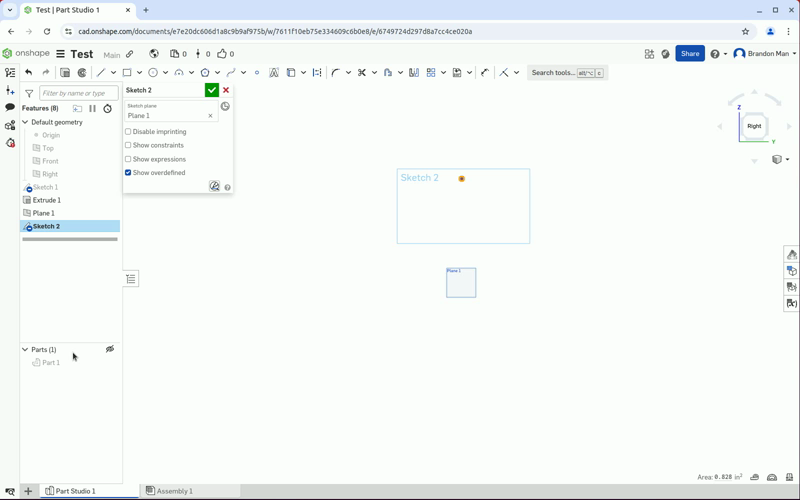
key(shift+e)
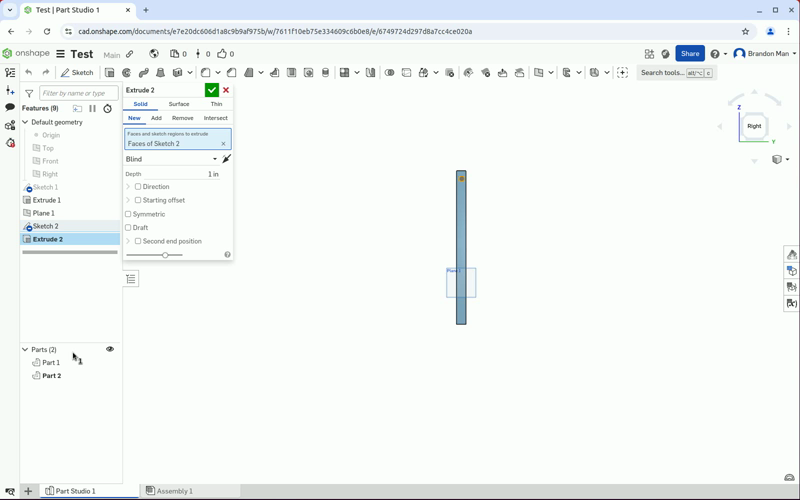
mouse_move(143, 106)
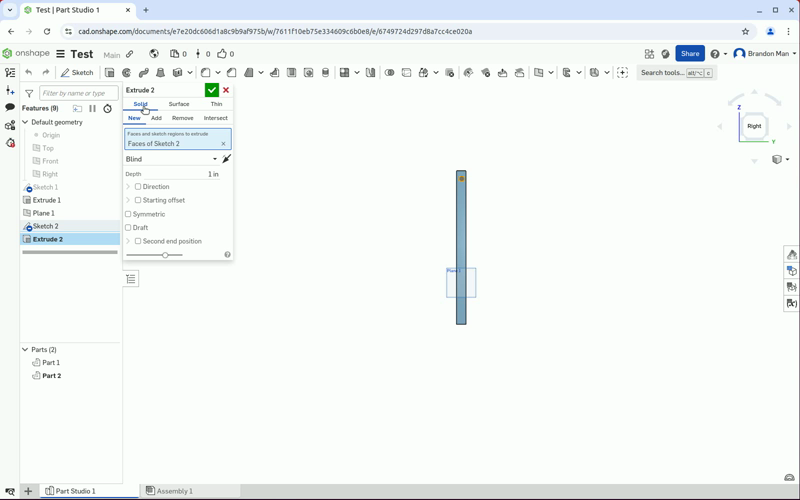
click(143, 106)
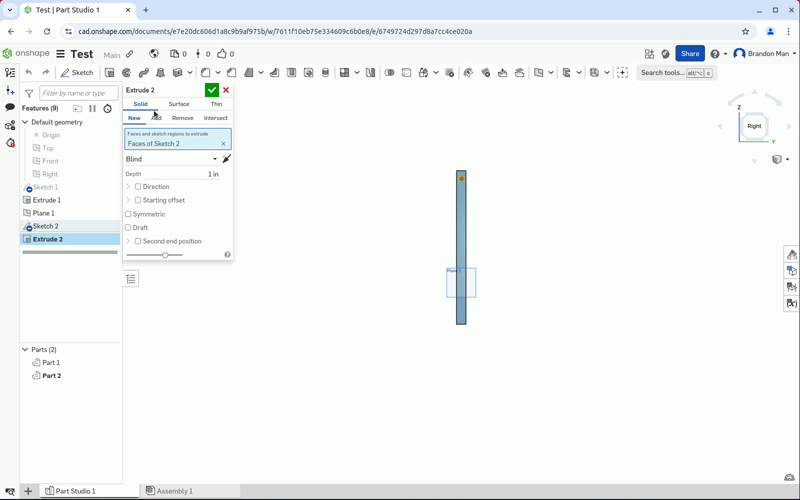
mouse_move(186, 120)
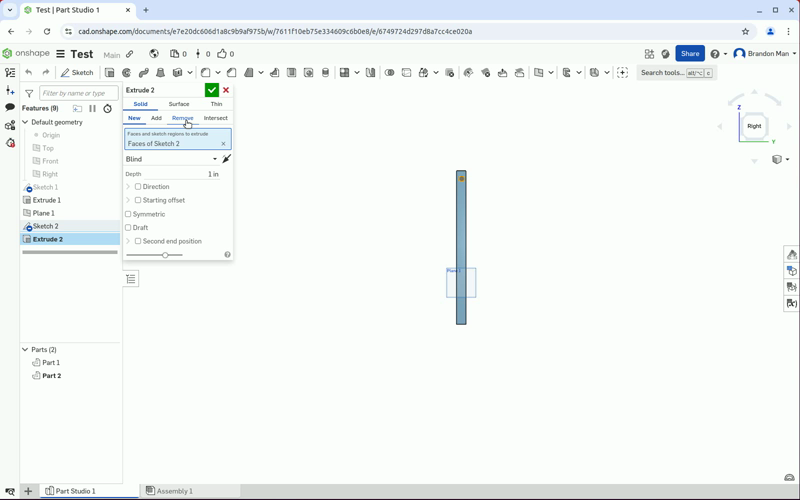
click(186, 120)
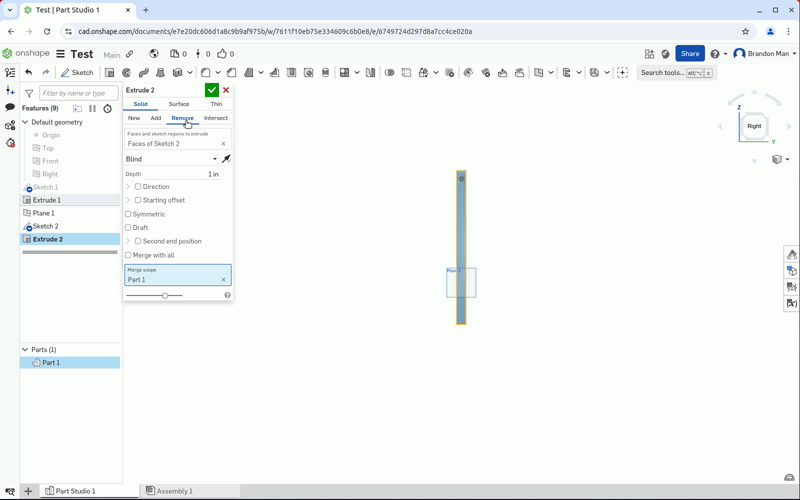
key(tab, 4)
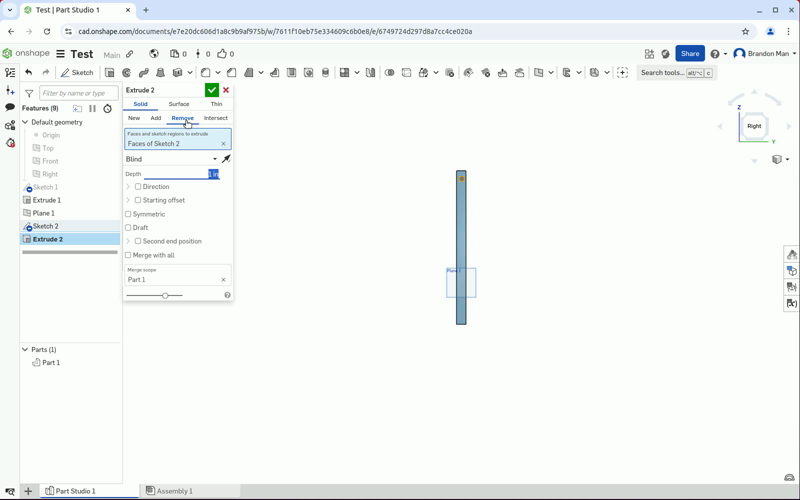
text(18.775)
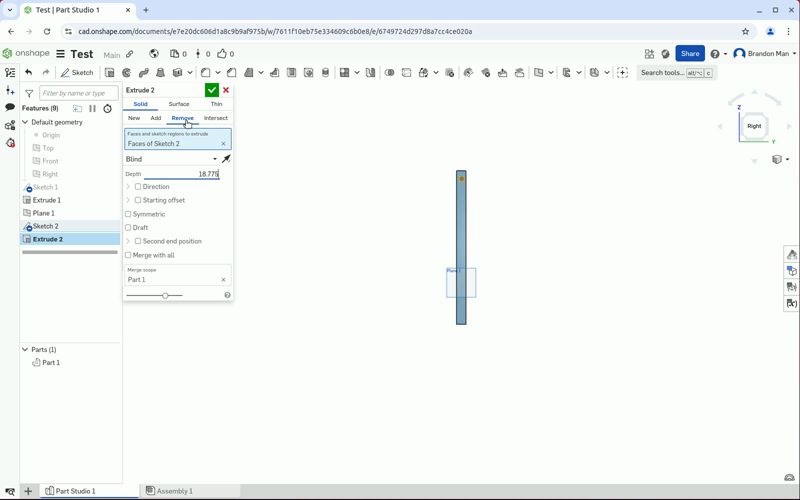
key(tab, 6)
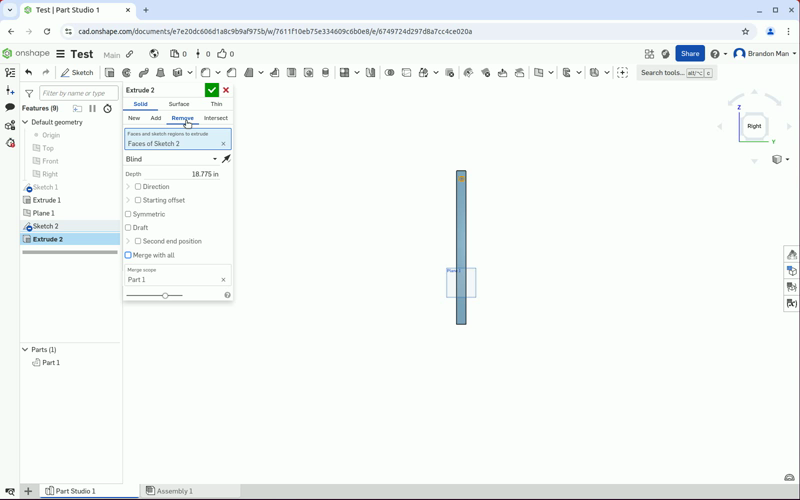
key(space)
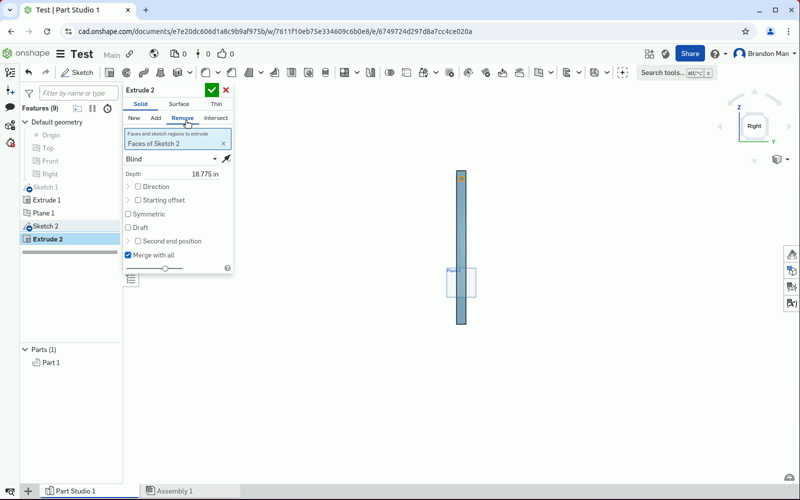
key(enter)
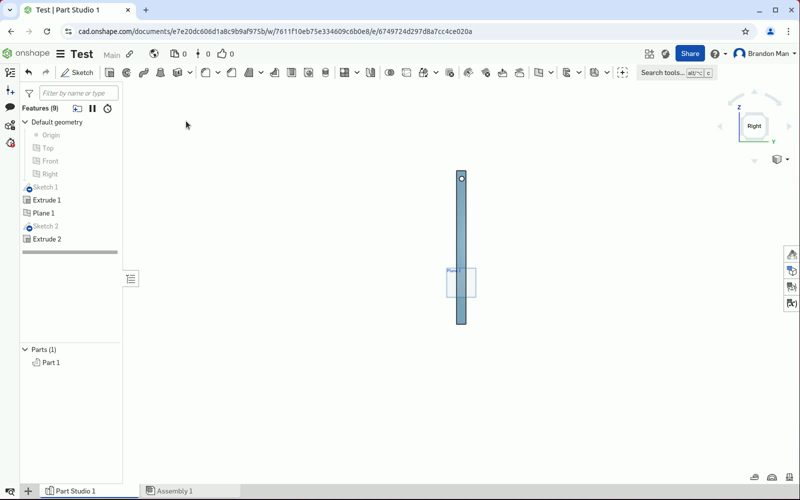
key(shift+h)
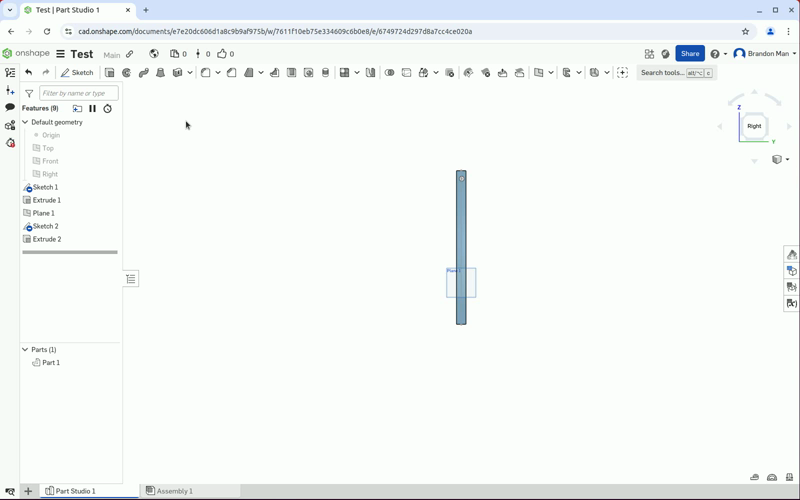
key(shift+h)
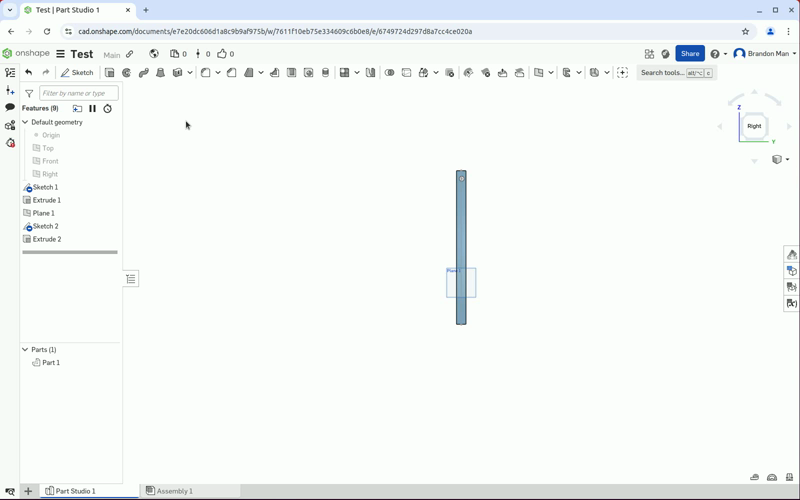
key(shift+7)
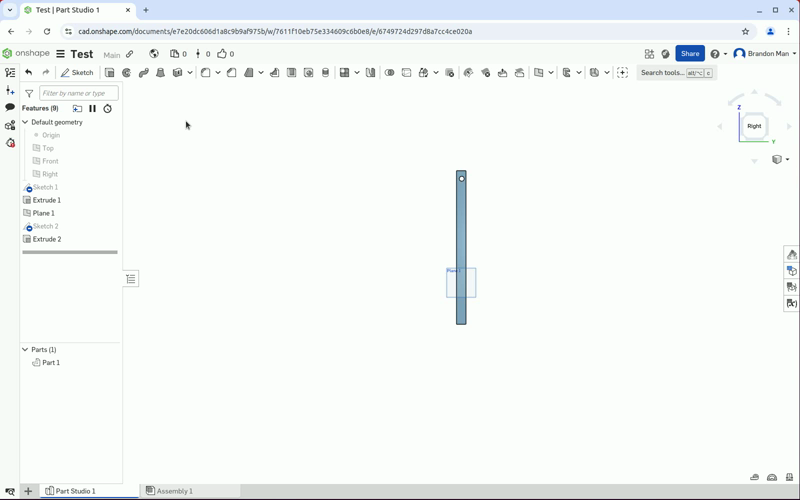
key(right, 2)
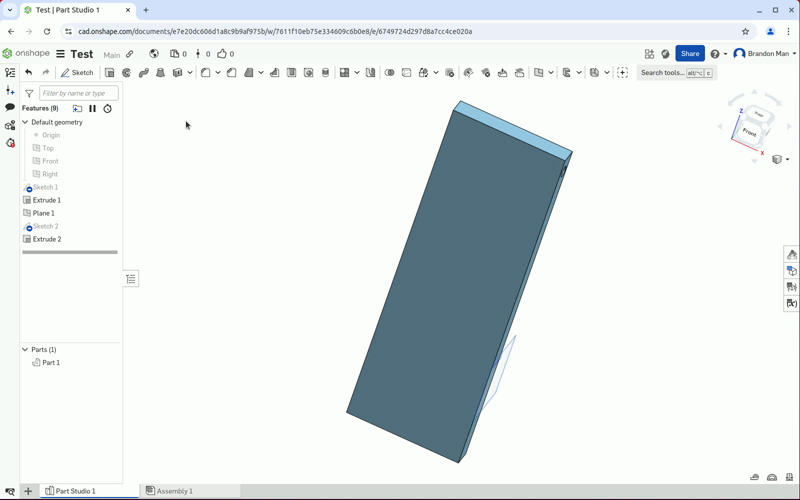
key(down, 2)
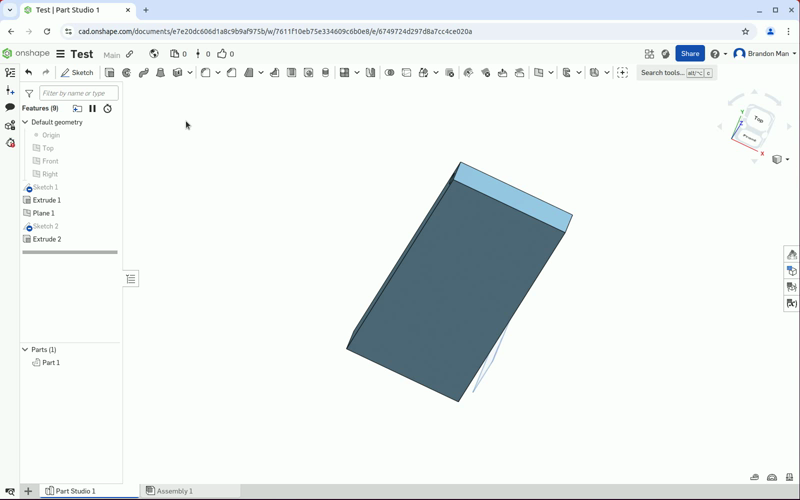
key(up, 2)
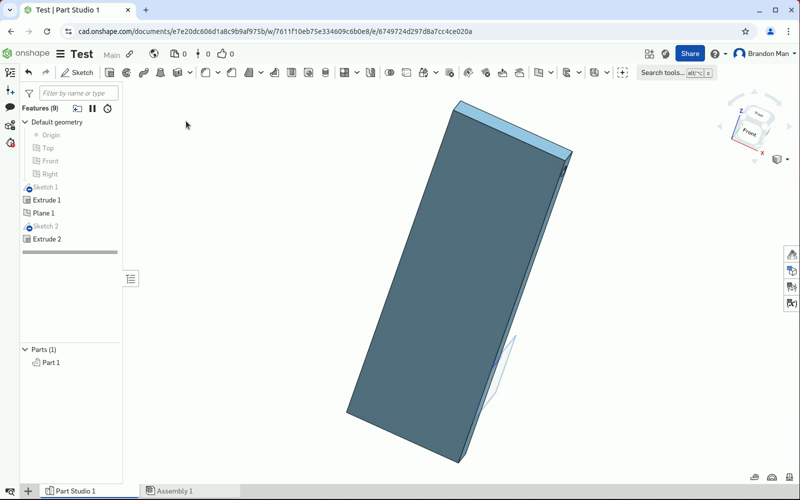
key(left, 2)
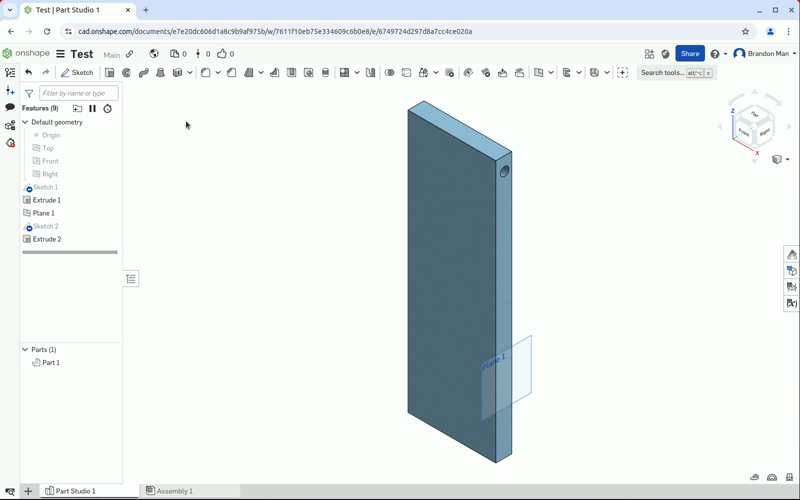
mouse_move(73, 189)
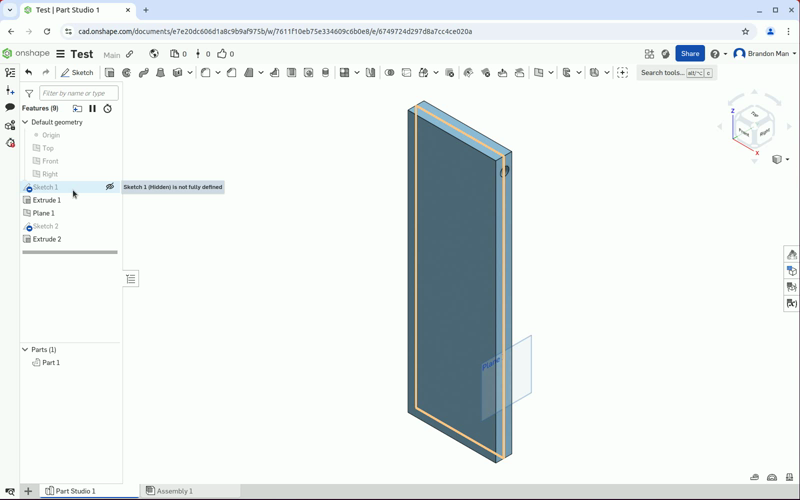
click(73, 189)